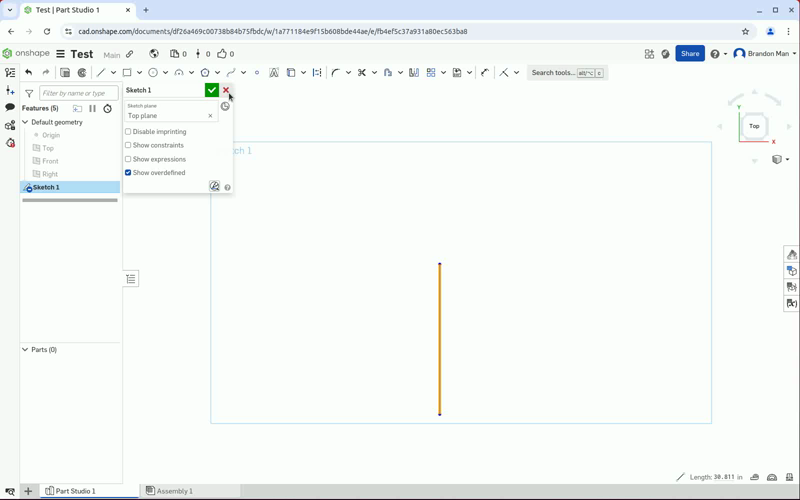
key(shift+h)
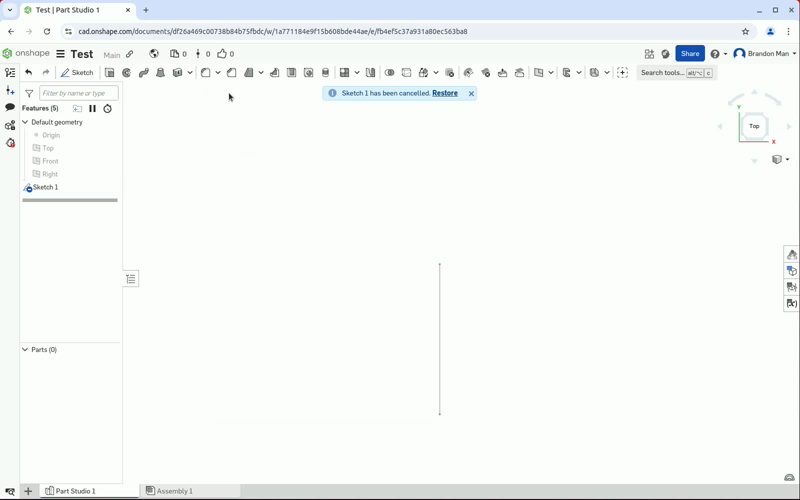
key(shift+s)
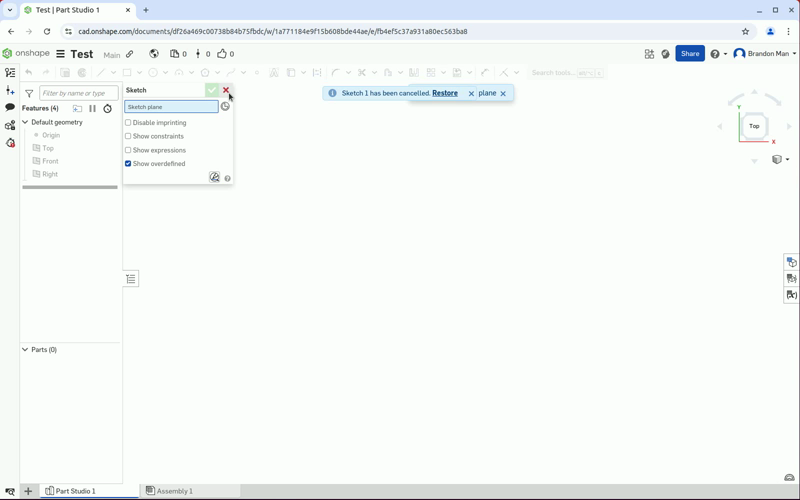
mouse_move(73, 150)
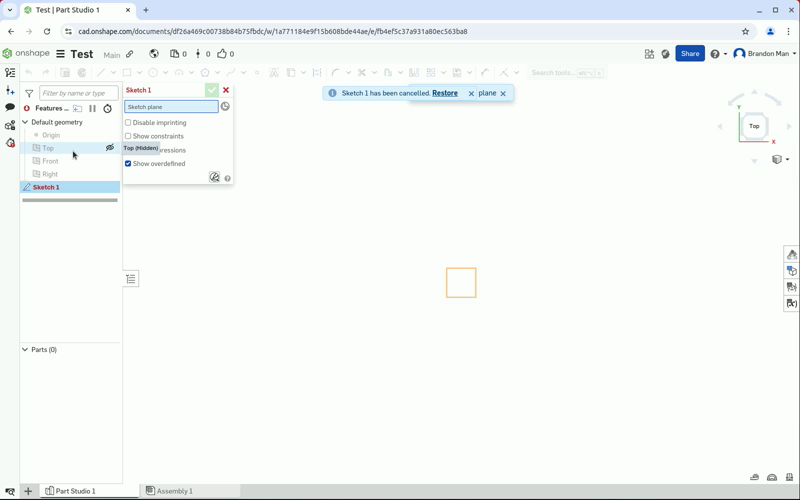
click(73, 150)
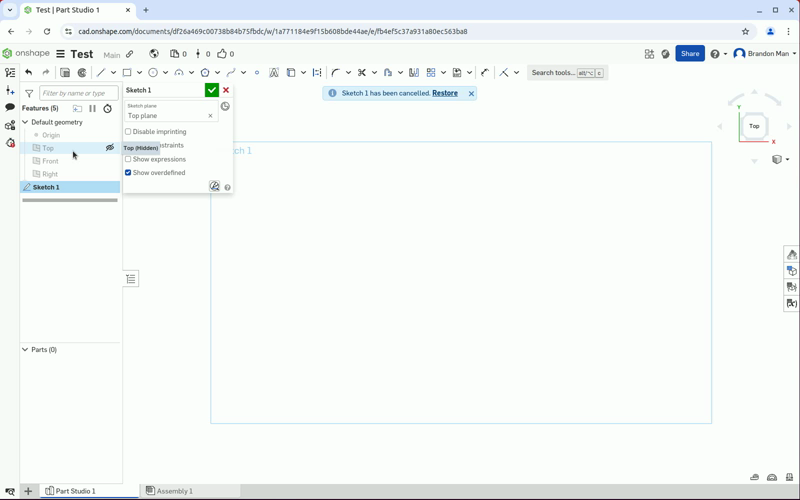
mouse_move(73, 352)
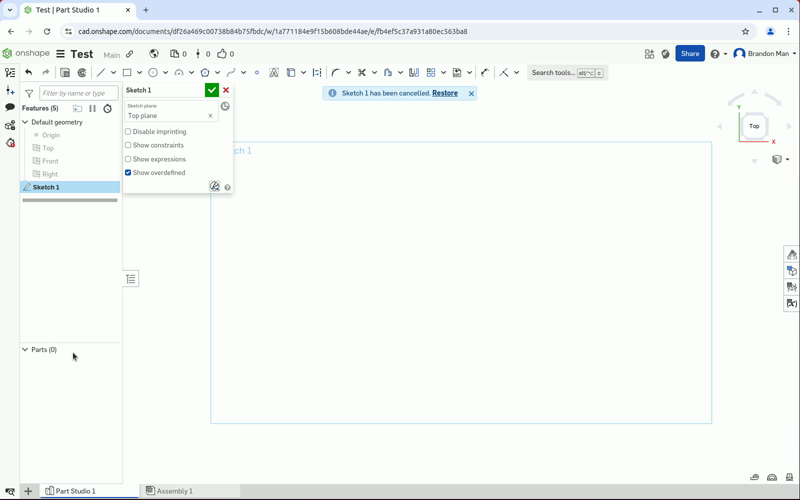
key(y)
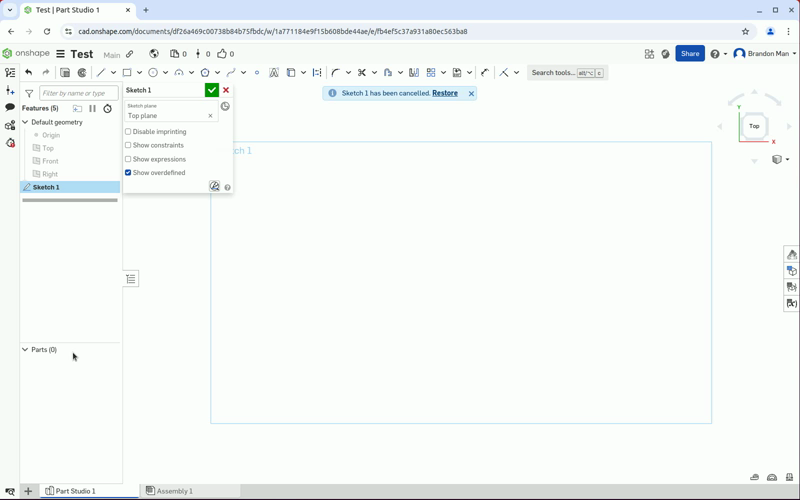
key(l)
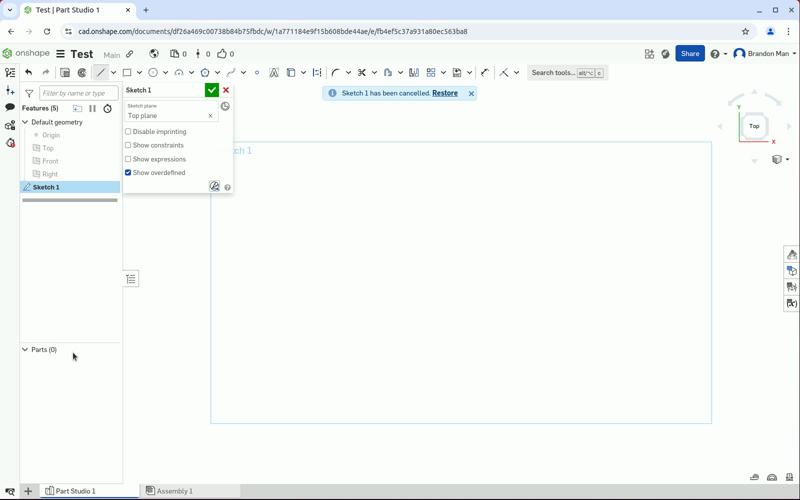
key_down(shift)
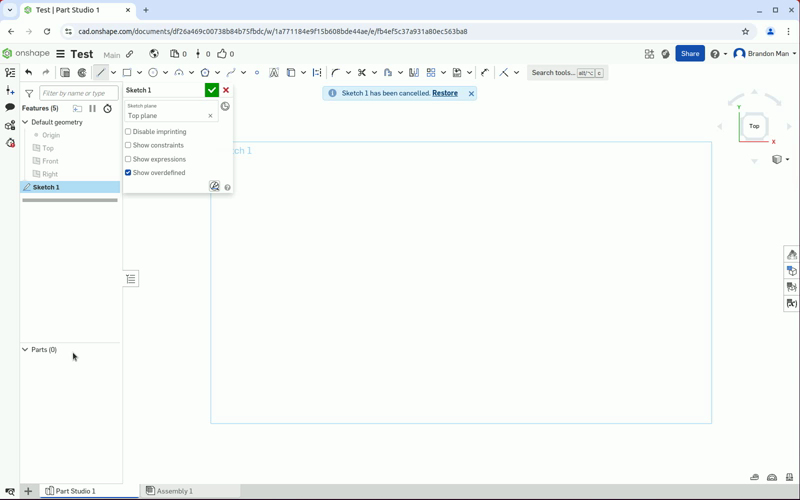
mouse_move(348, 291)
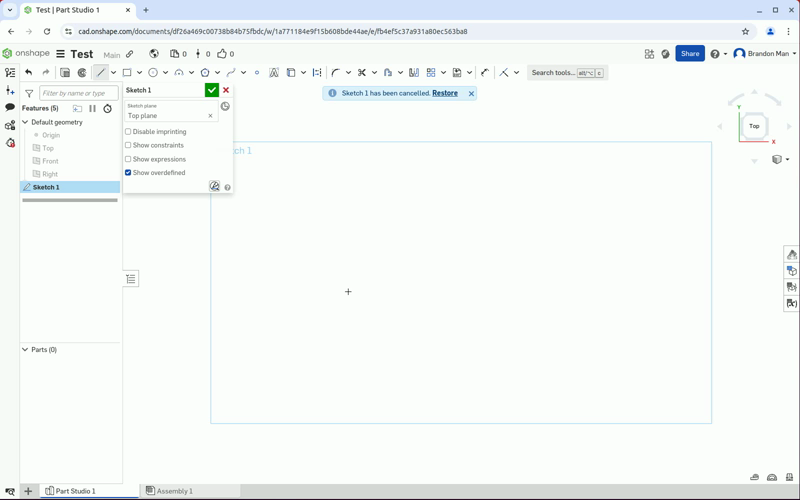
click(348, 291)
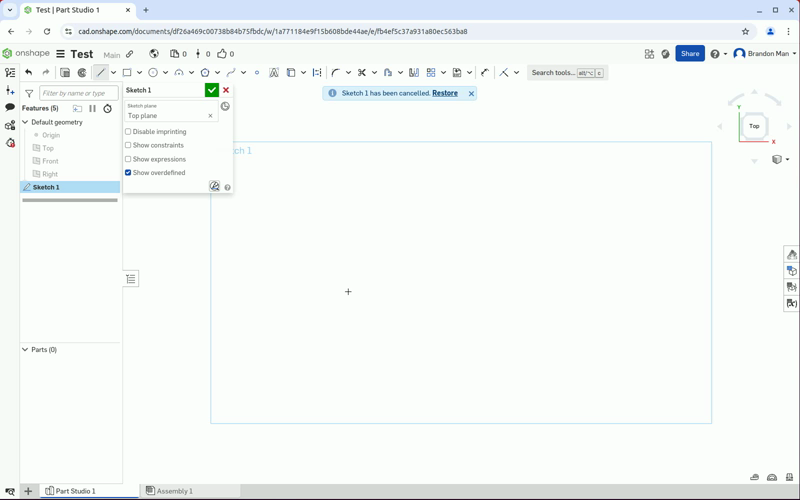
key_up(shift)
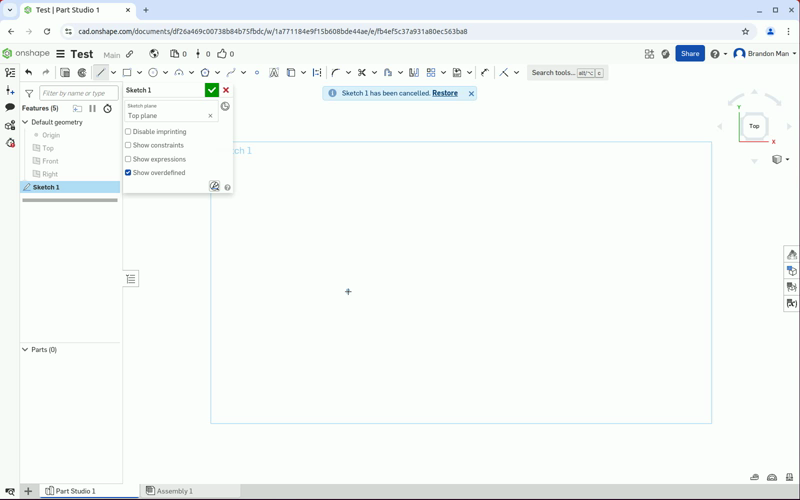
key_down(shift)
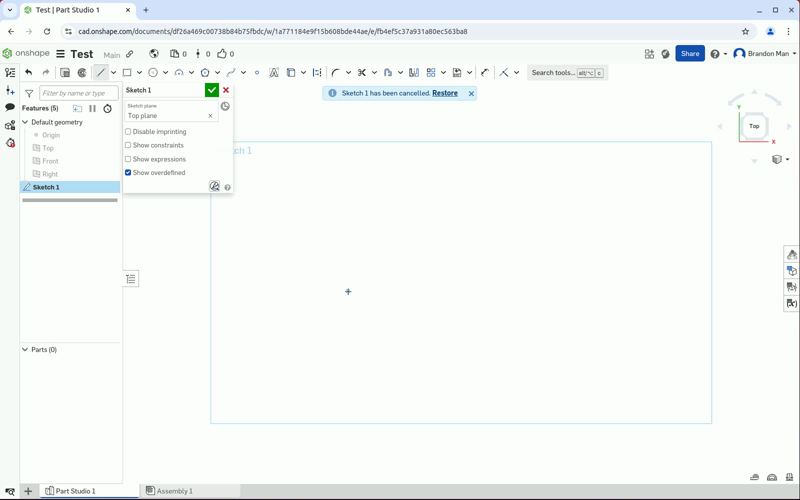
mouse_move(543, 291)
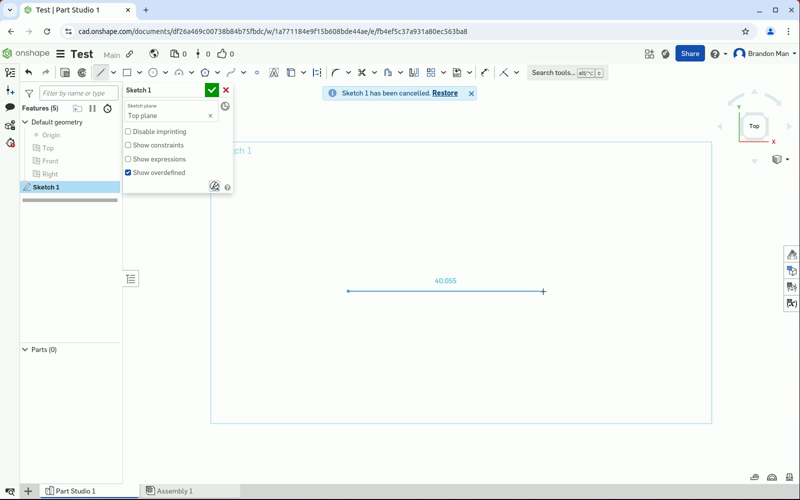
click(543, 291)
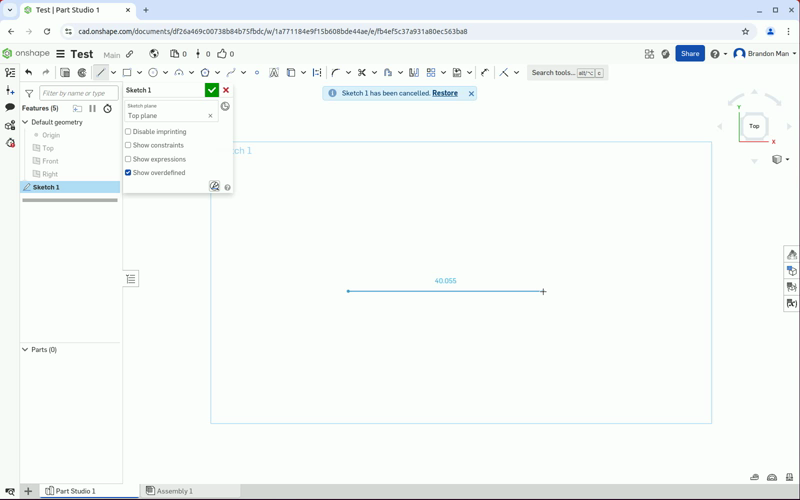
key_up(shift)
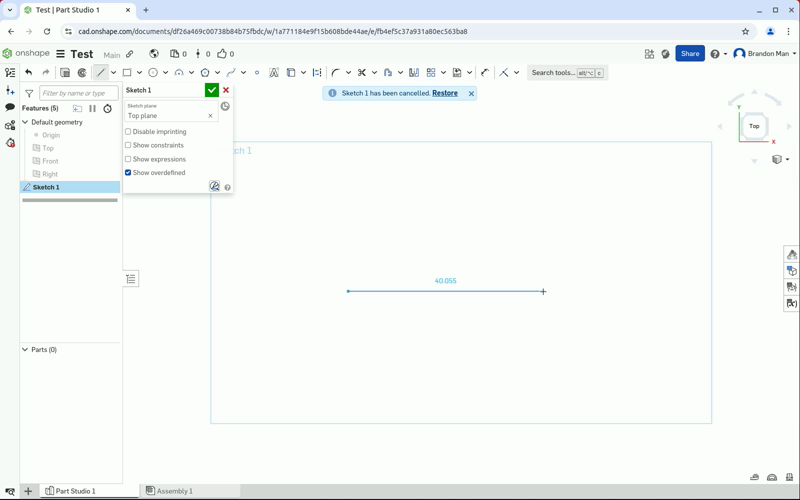
key_down(shift)
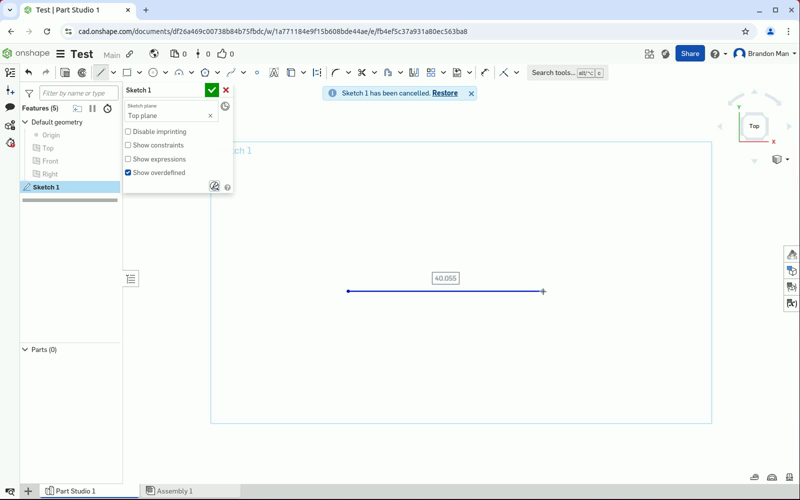
mouse_move(543, 192)
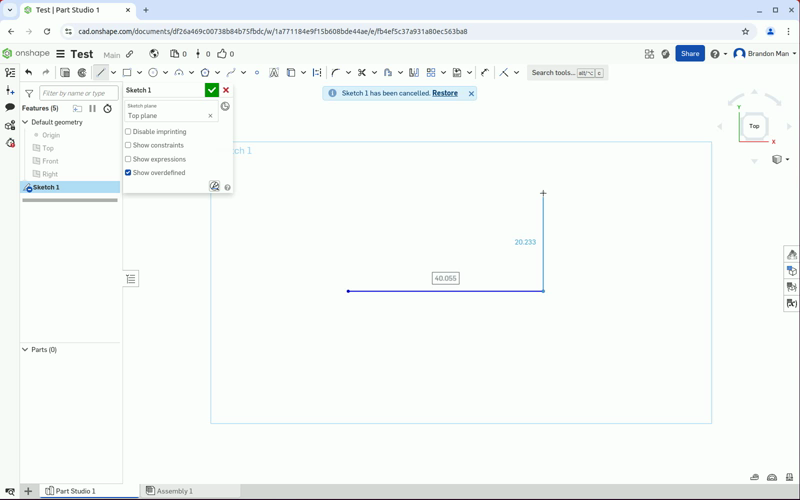
click(543, 192)
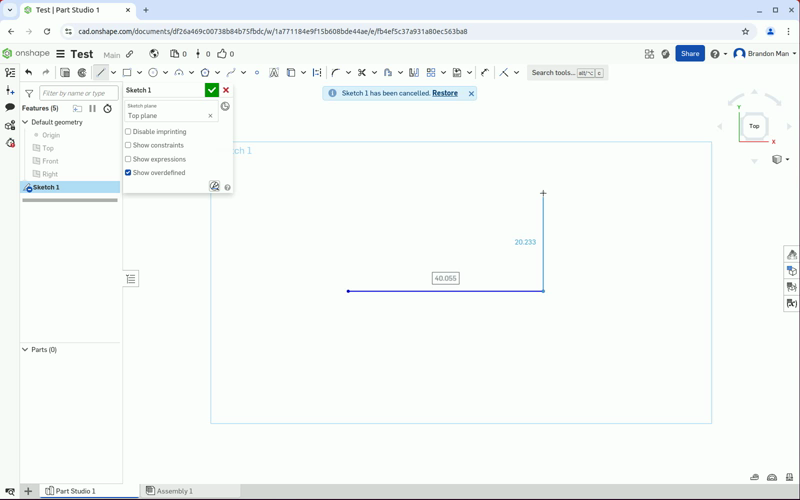
key_up(shift)
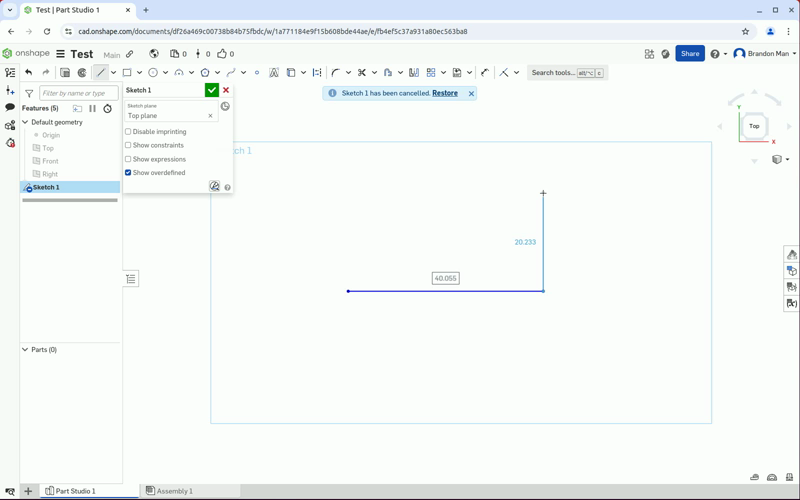
key_down(shift)
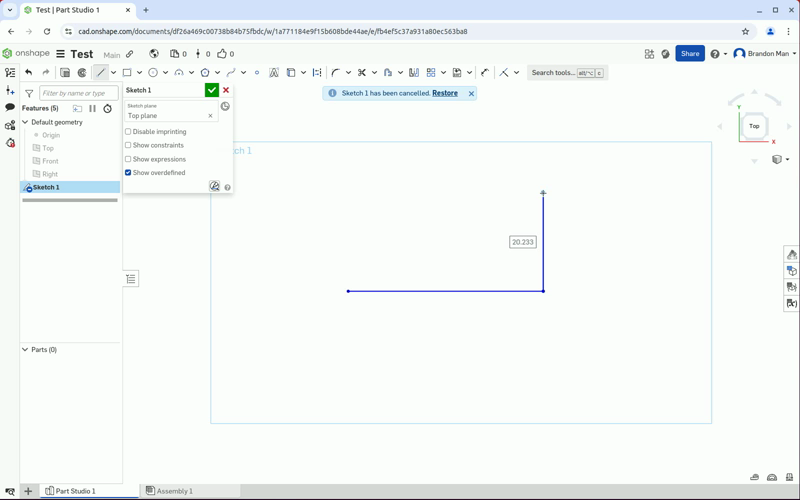
mouse_move(348, 192)
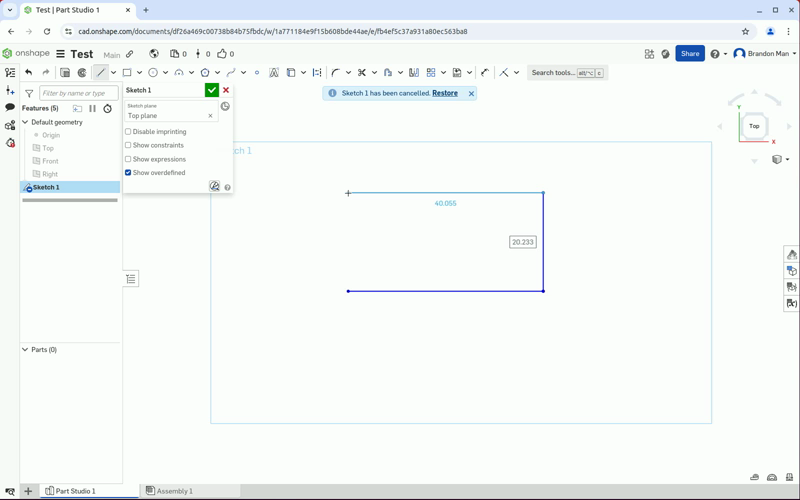
click(348, 192)
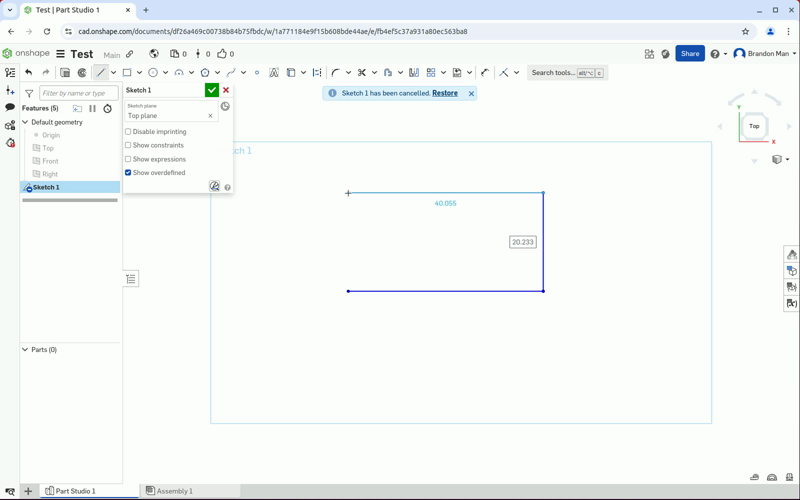
key_up(shift)
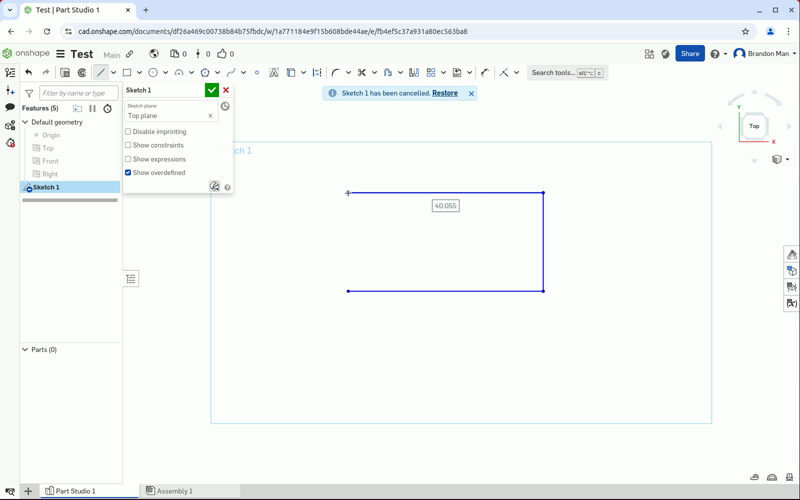
key_down(shift)
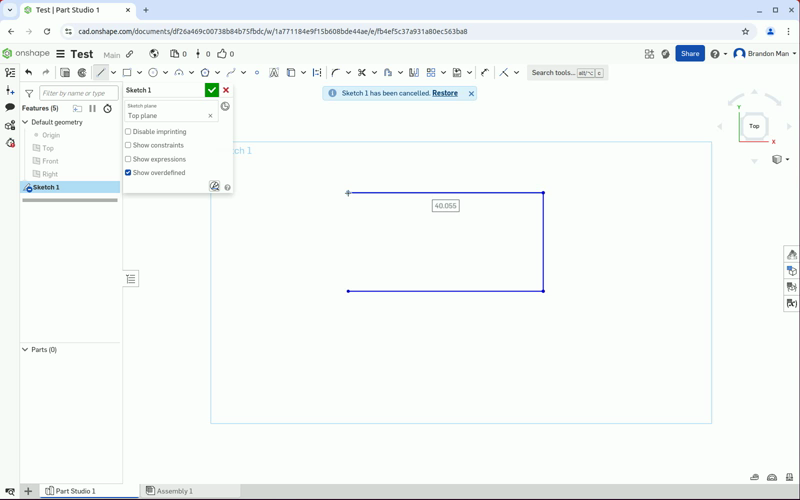
mouse_move(348, 291)
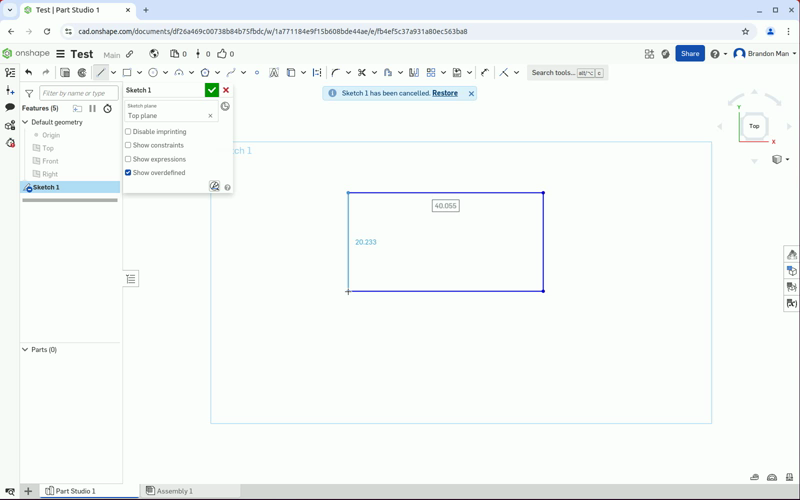
key_up(shift)
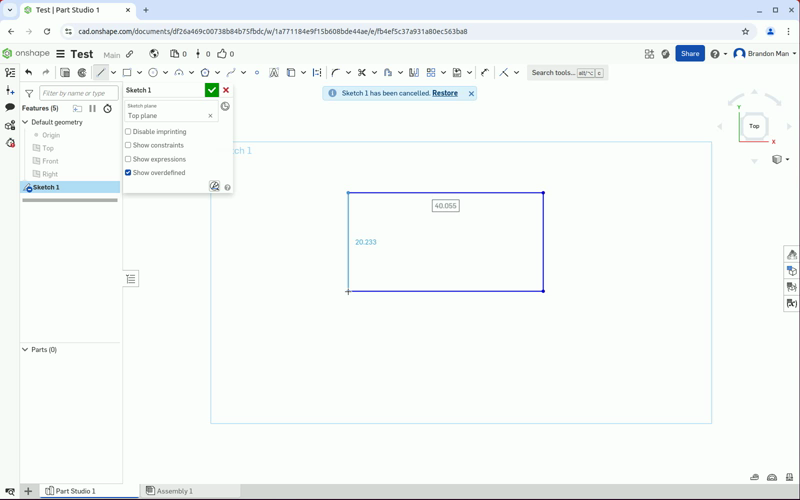
click(348, 291)
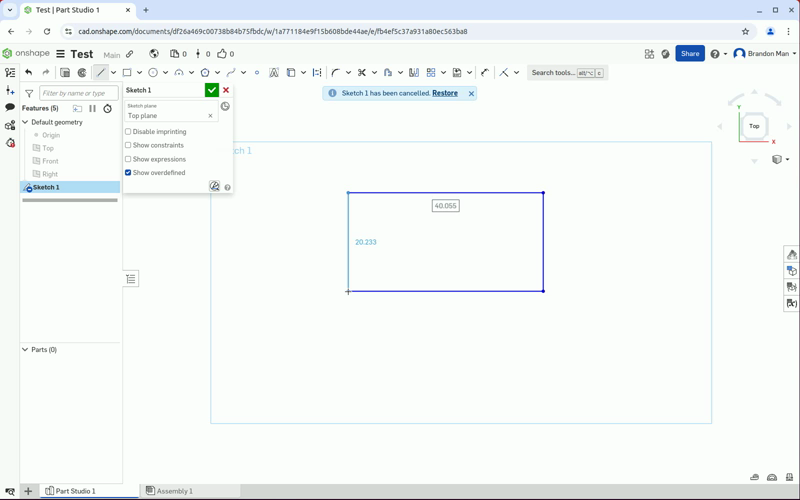
key(esc)
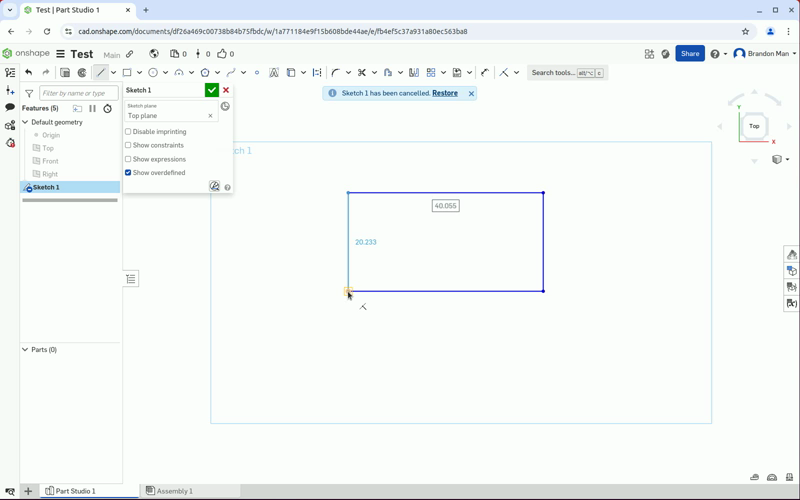
mouse_move(467, 257)
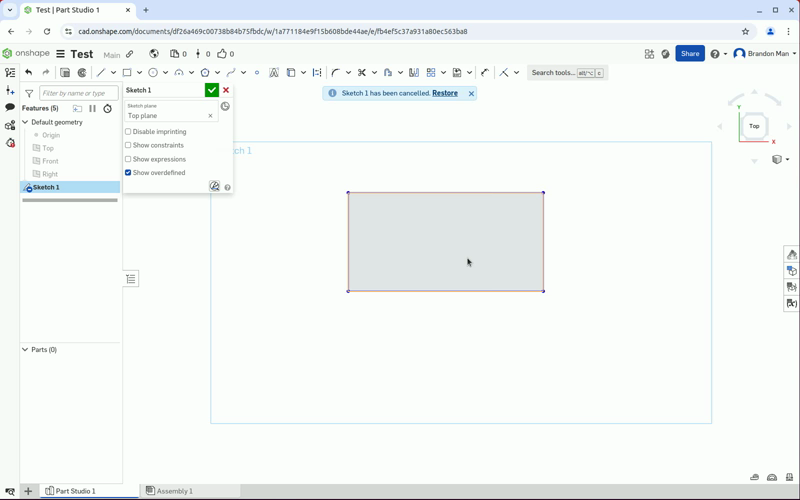
click(467, 257)
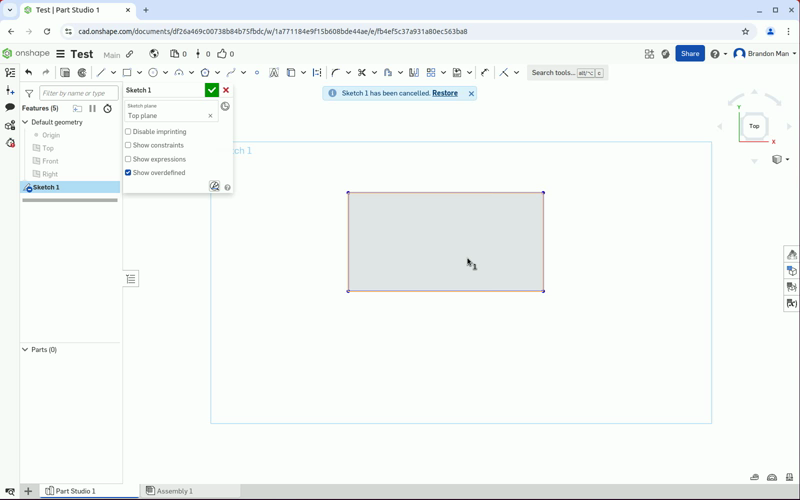
mouse_move(73, 352)
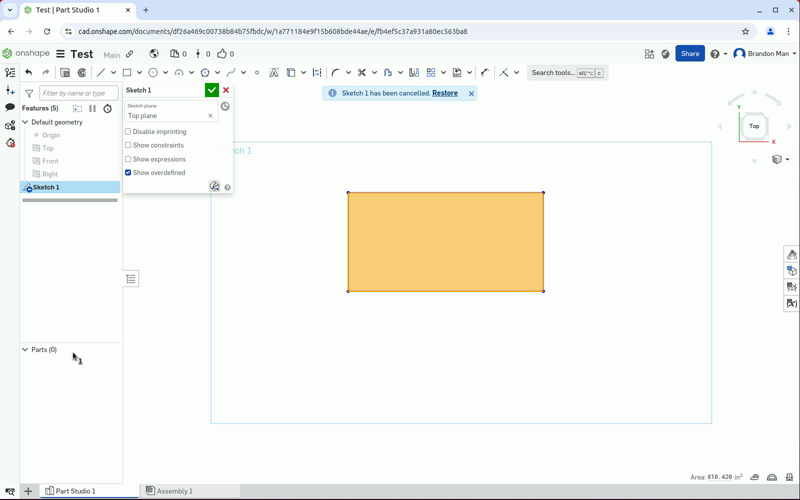
key(shift+y)
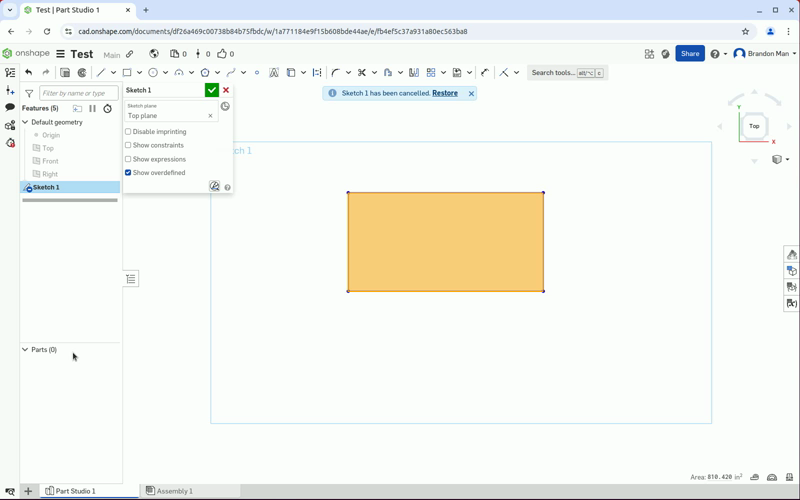
key(shift+e)
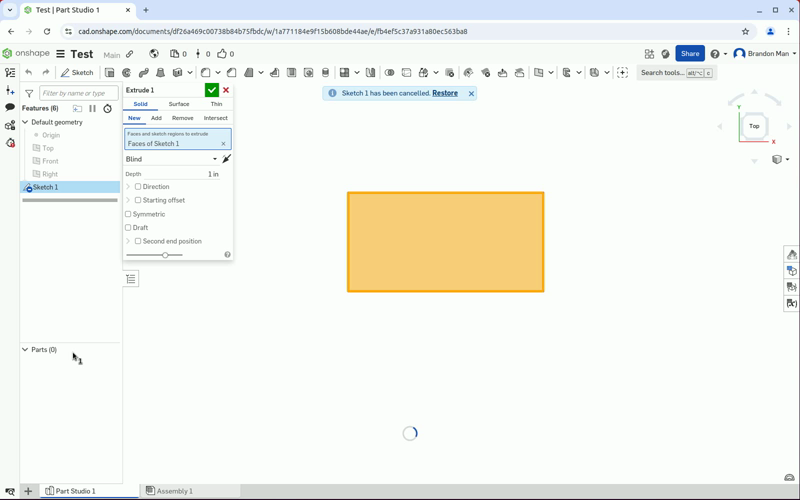
mouse_move(143, 106)
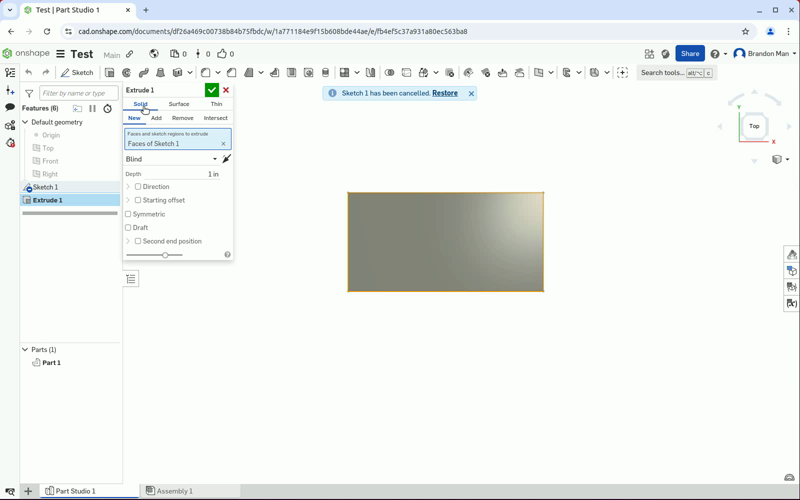
click(143, 106)
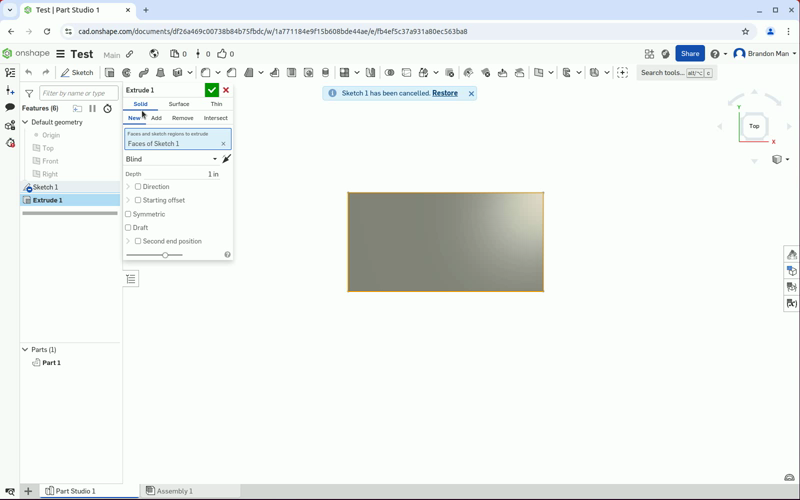
mouse_move(137, 120)
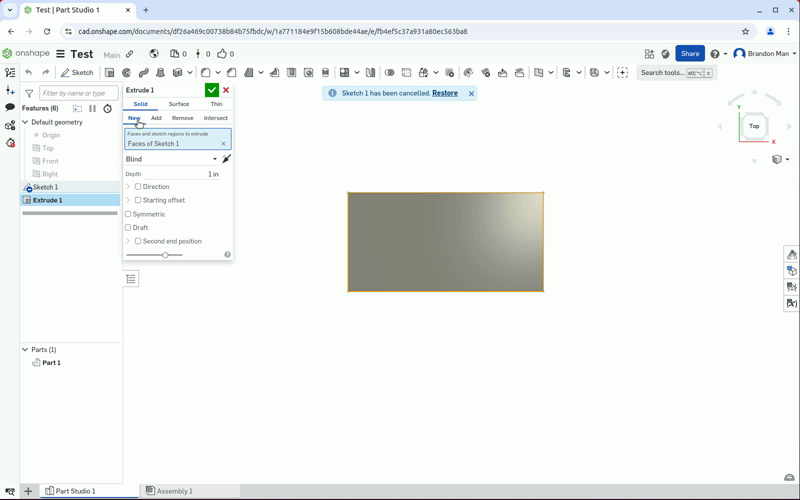
click(137, 120)
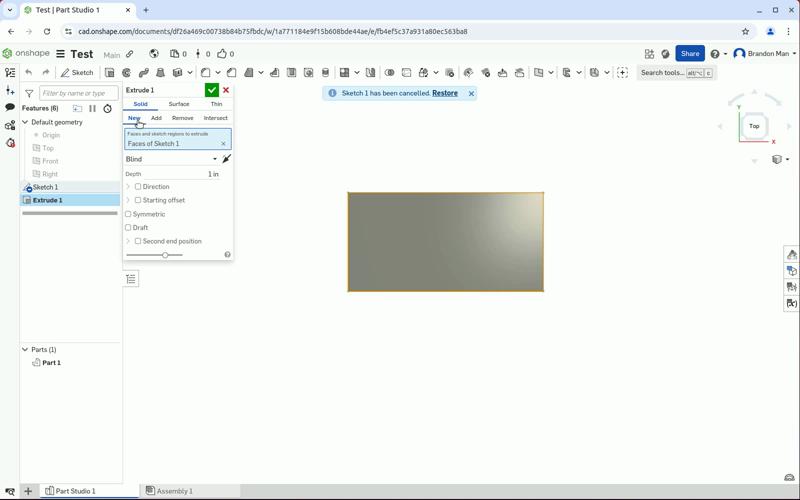
key(tab, 4)
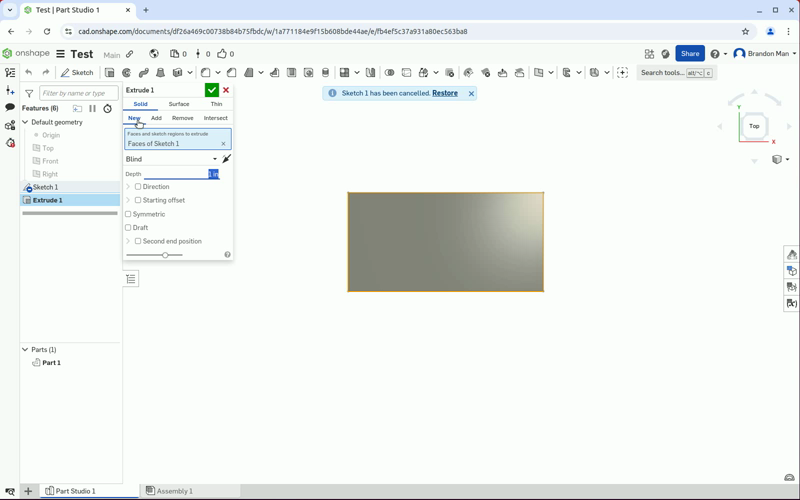
text(1.685)
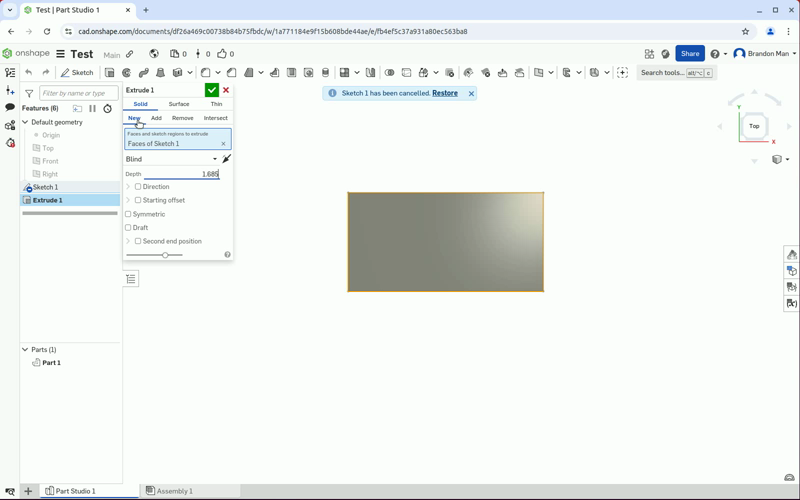
key(enter)
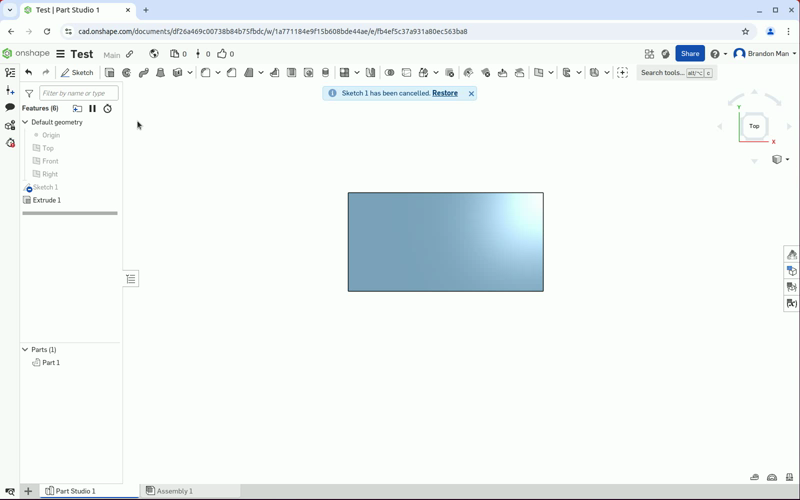
key(shift+h)
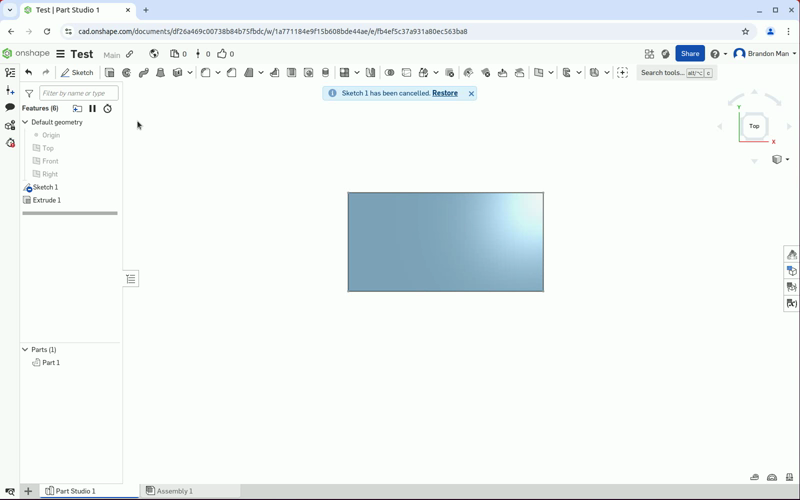
key(shift+h)
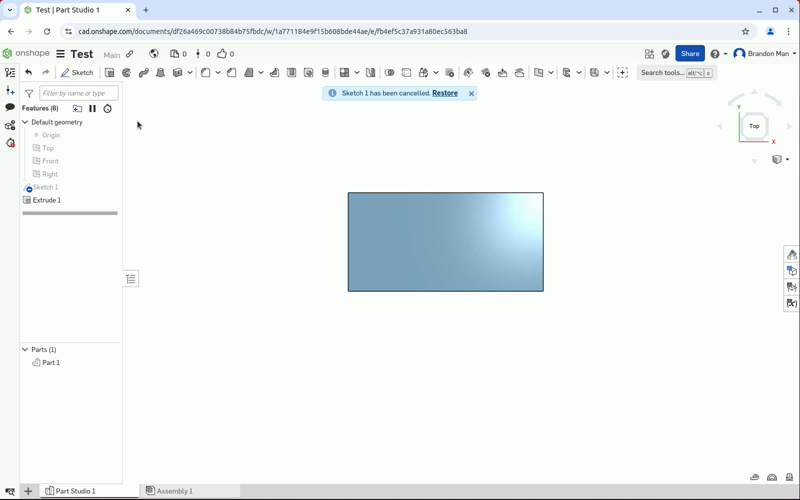
mouse_move(73, 189)
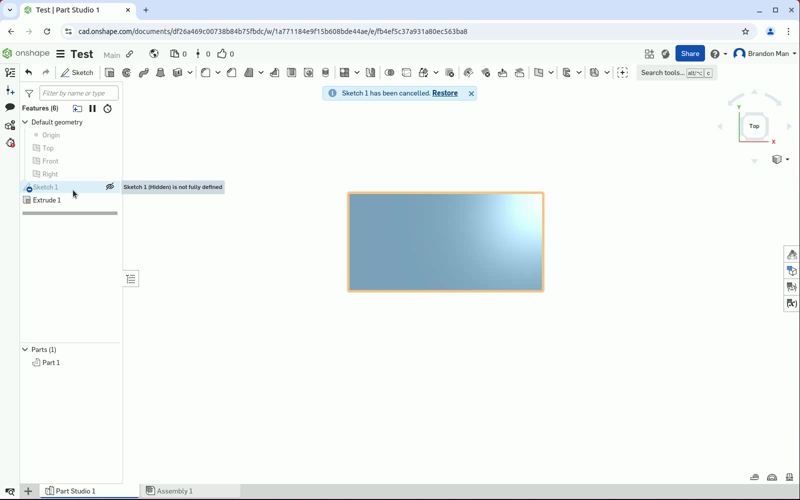
click(73, 189)
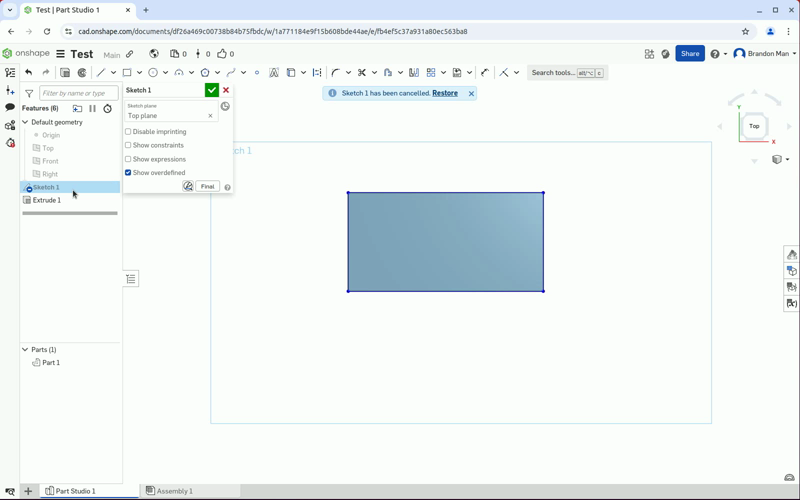
mouse_move(229, 92)
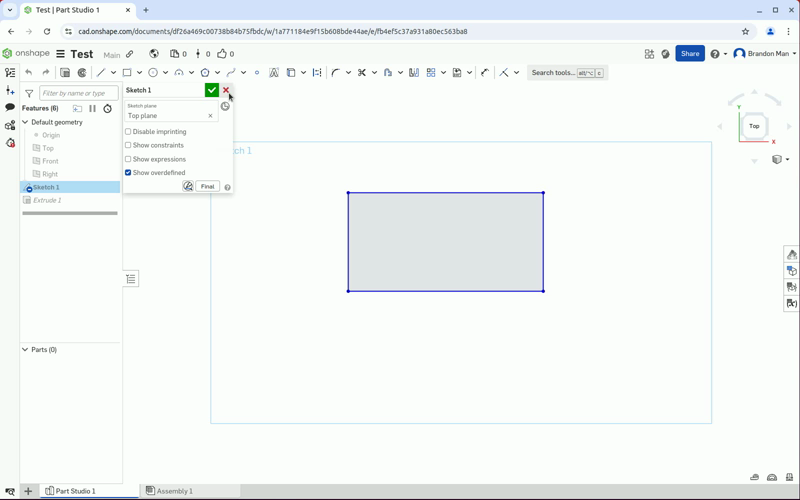
click(229, 92)
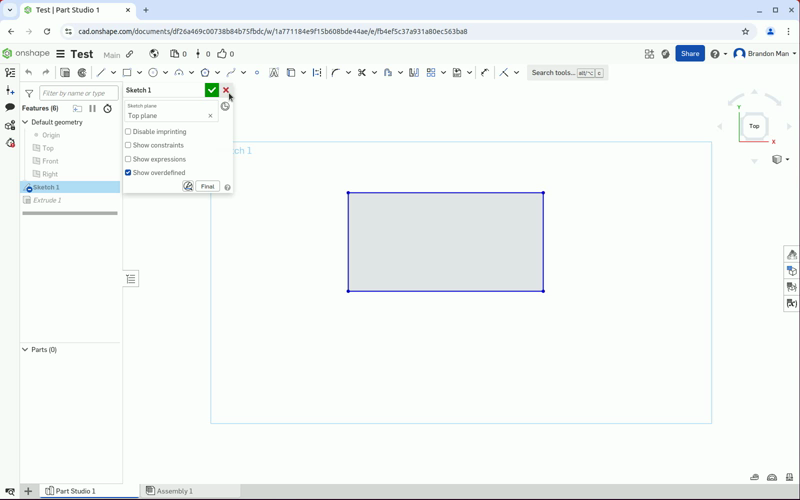
key(shift+s)
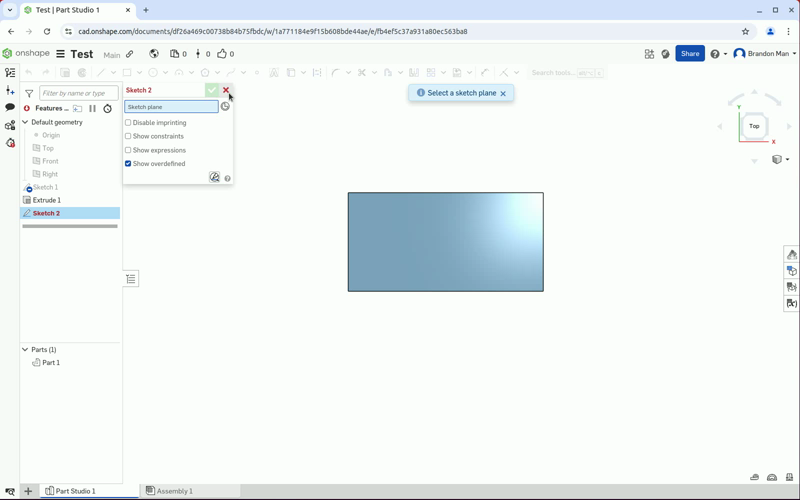
mouse_move(73, 150)
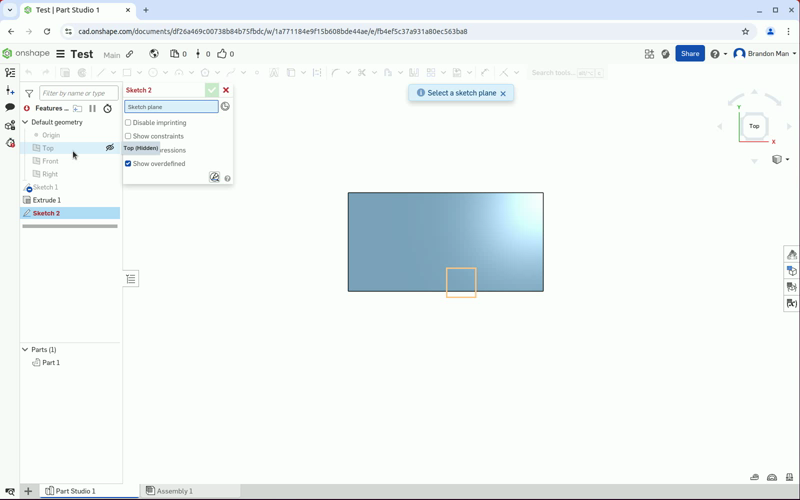
click(73, 150)
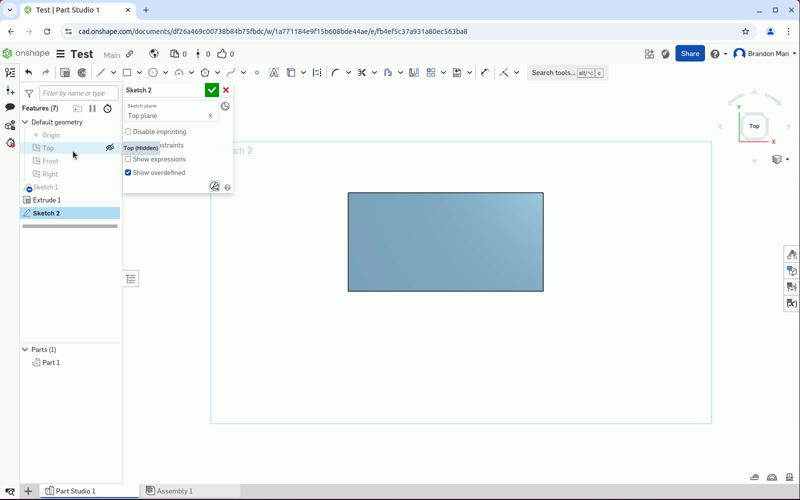
mouse_move(73, 352)
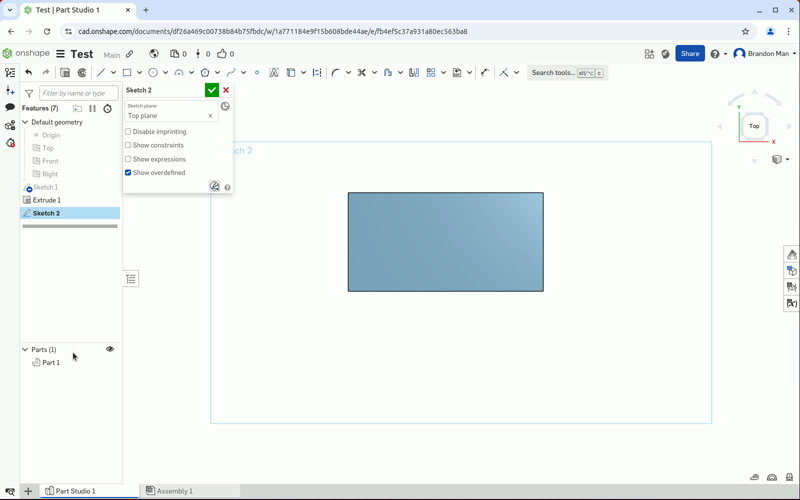
key(y)
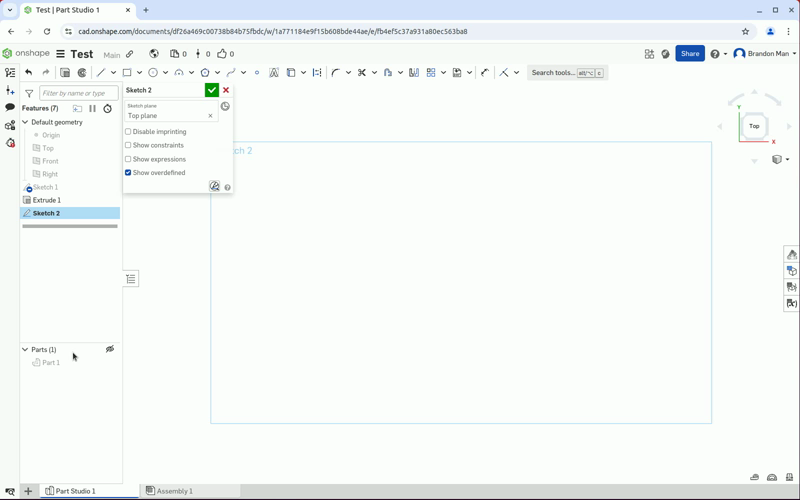
key(l)
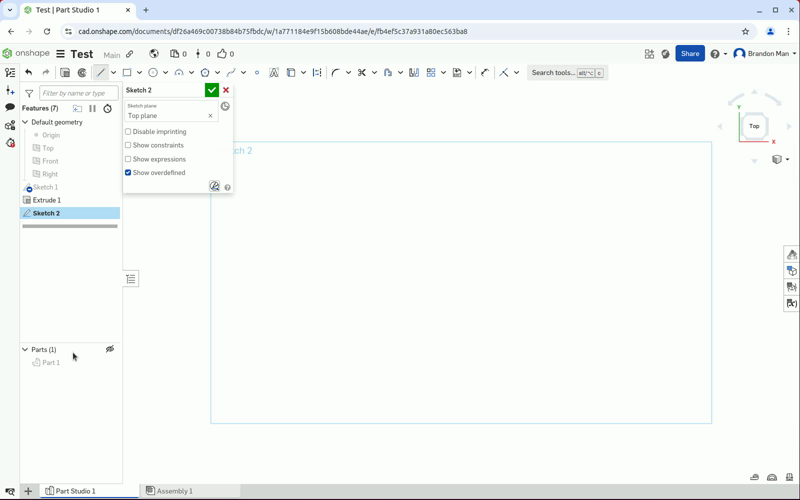
key_down(shift)
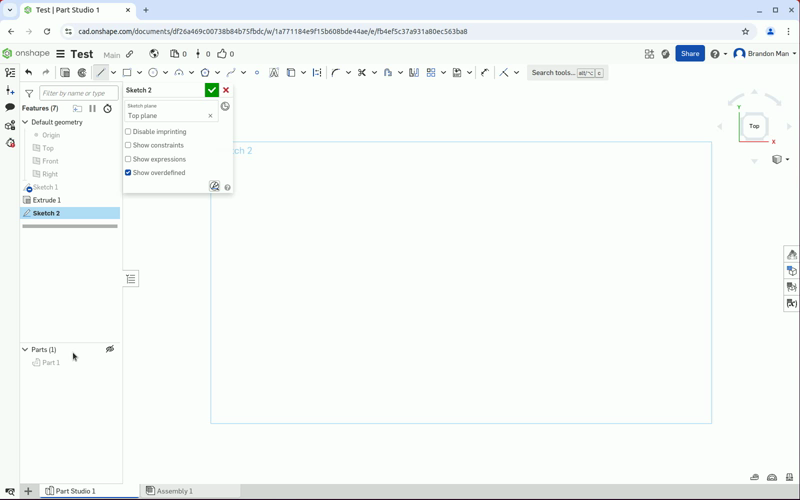
mouse_move(370, 247)
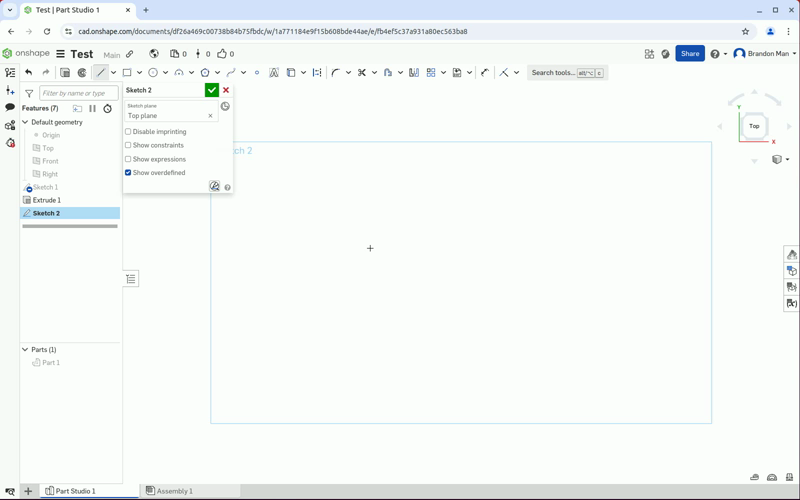
click(370, 247)
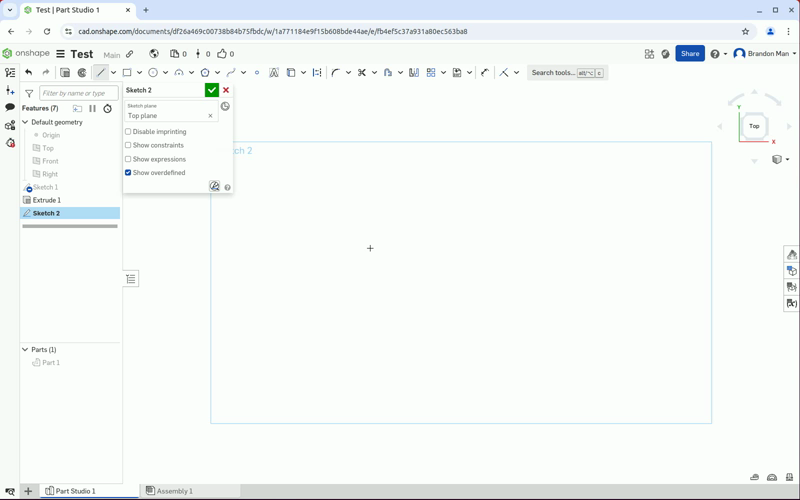
key_up(shift)
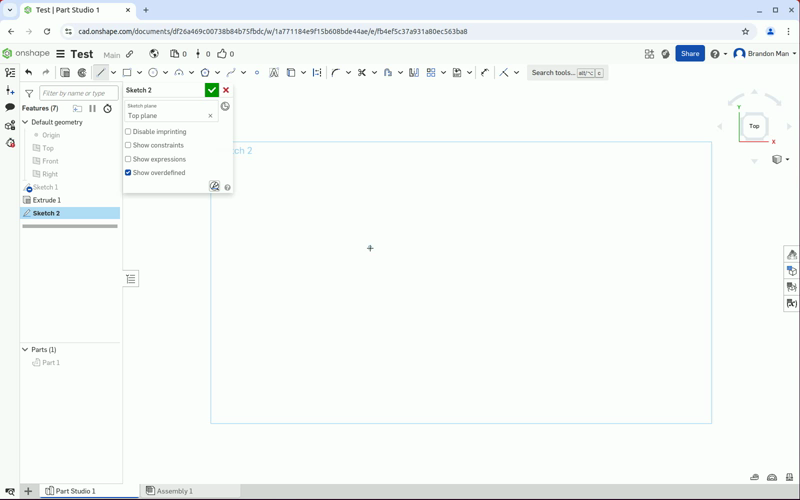
key_down(shift)
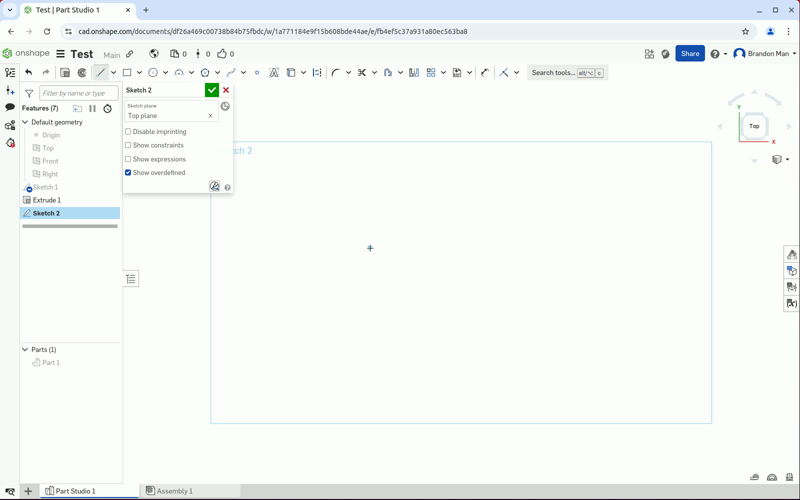
mouse_move(565, 247)
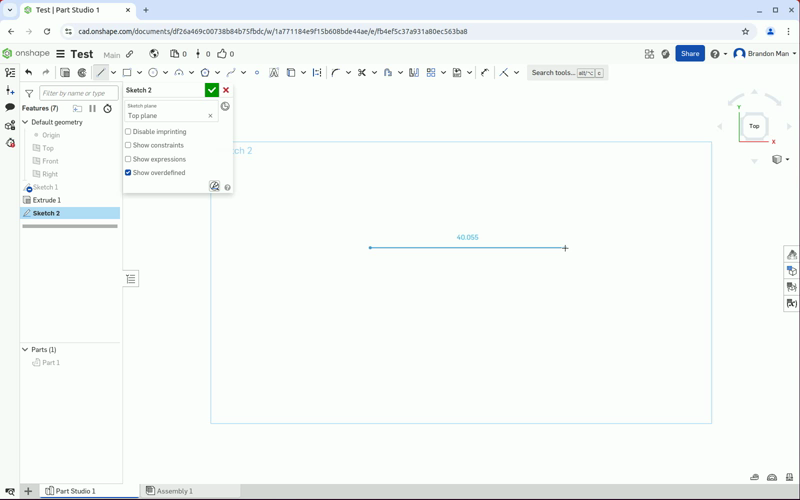
click(565, 247)
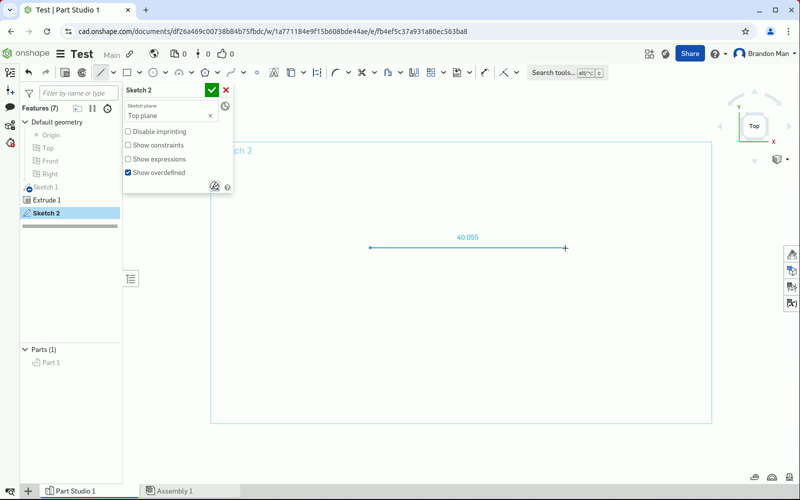
key_up(shift)
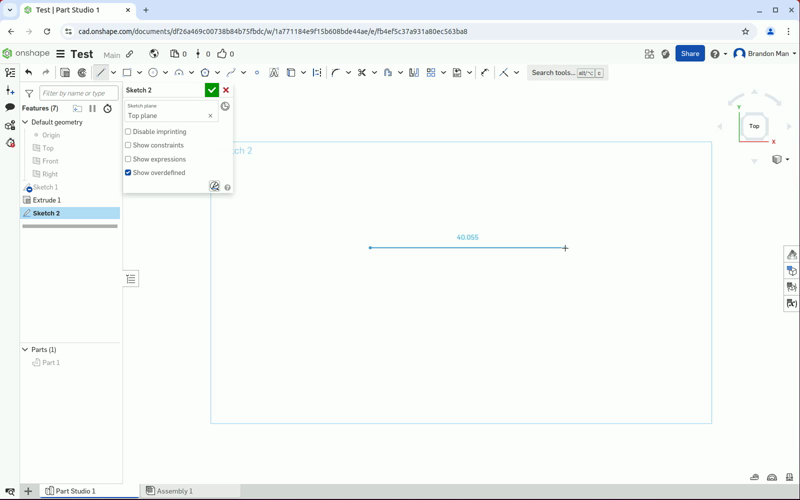
key_down(shift)
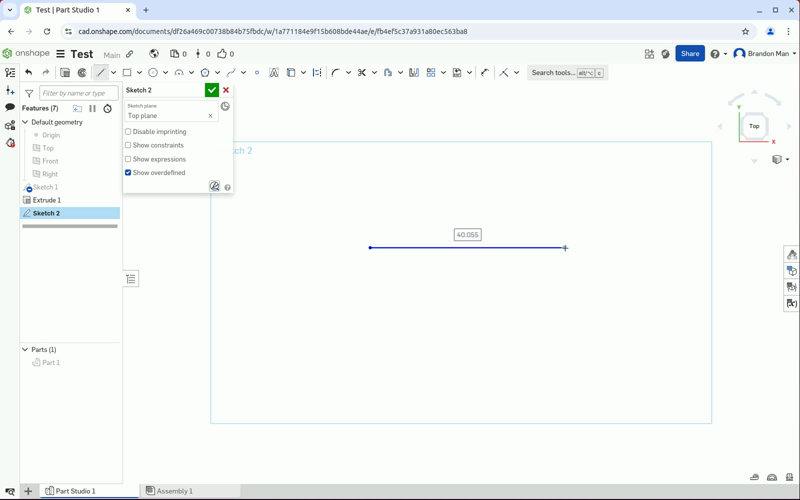
mouse_move(589, 247)
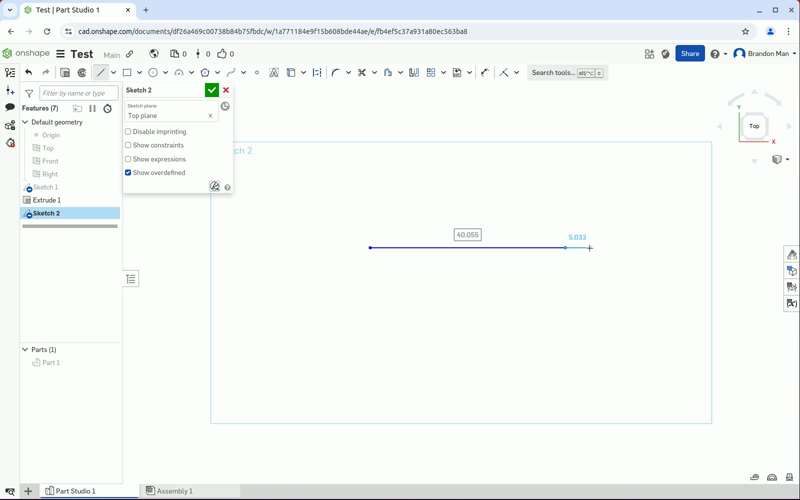
mouse_move(565, 231)
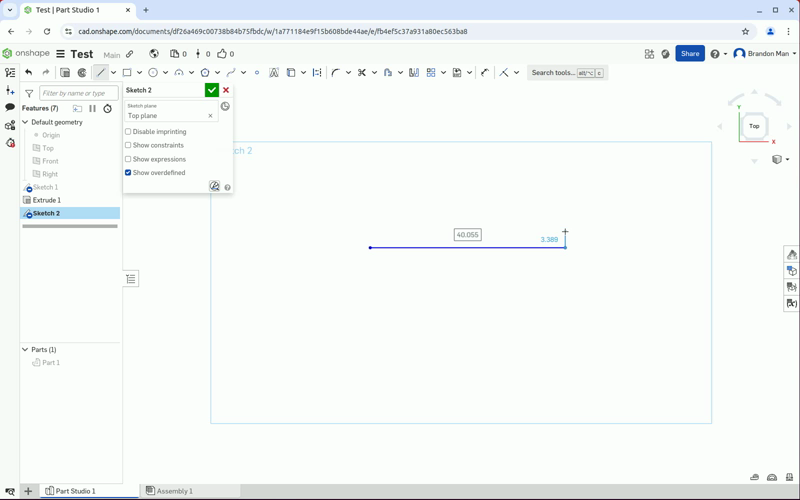
click(565, 231)
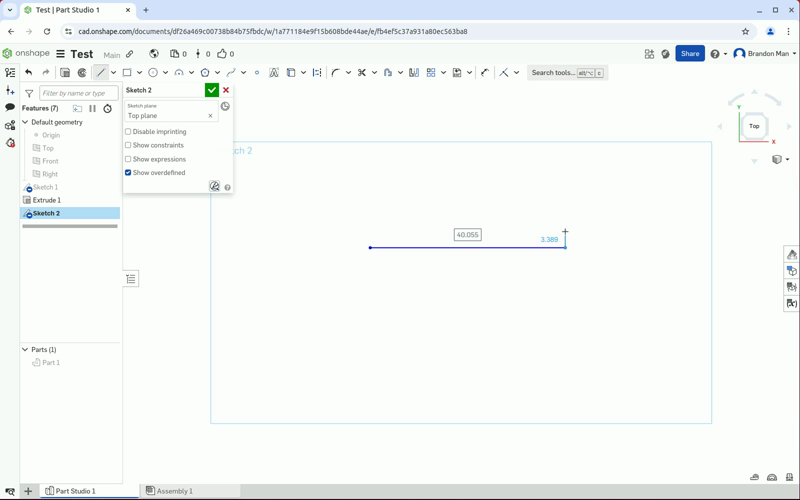
key_up(shift)
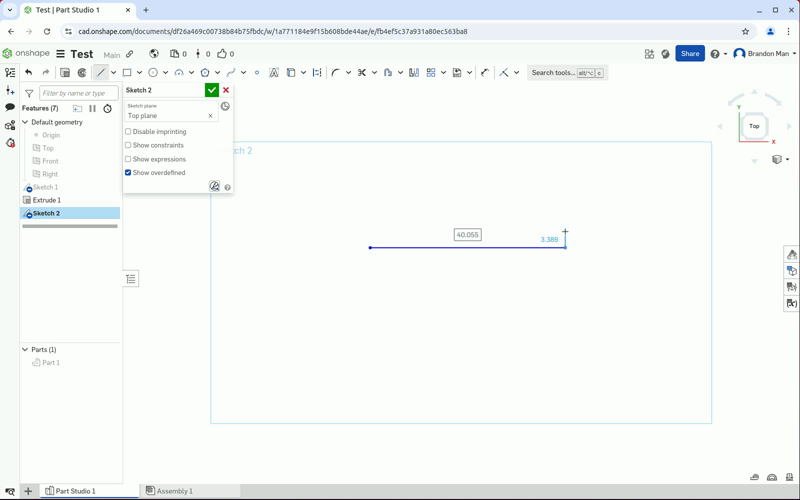
key_down(shift)
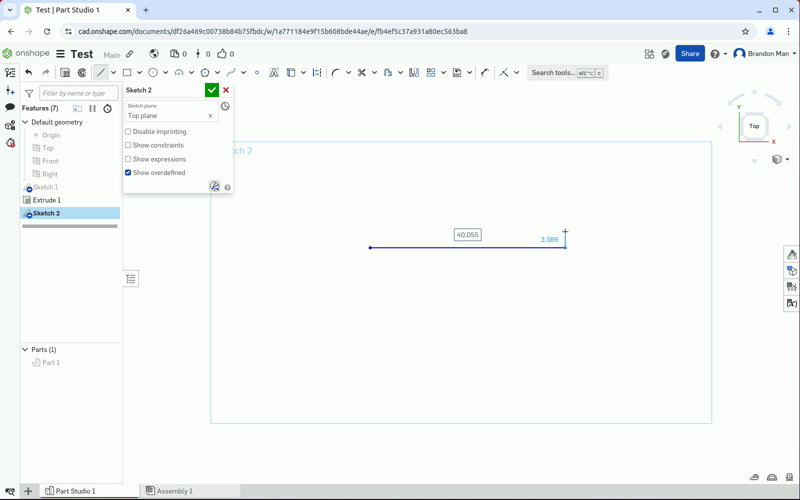
mouse_move(370, 231)
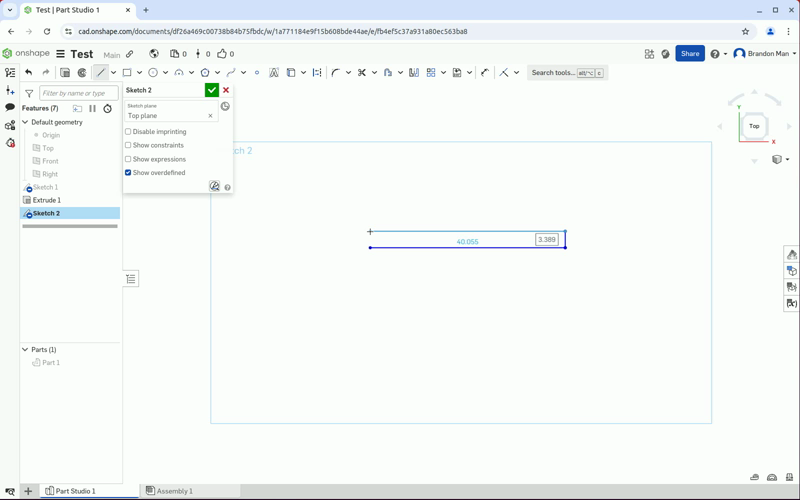
click(370, 231)
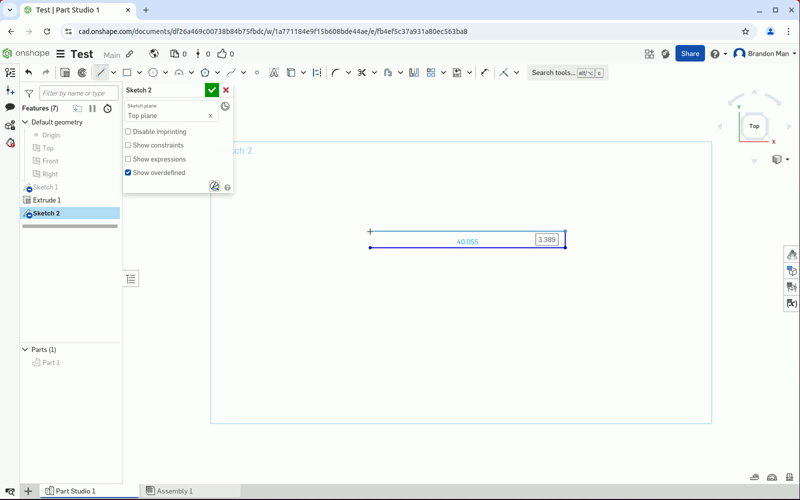
key_up(shift)
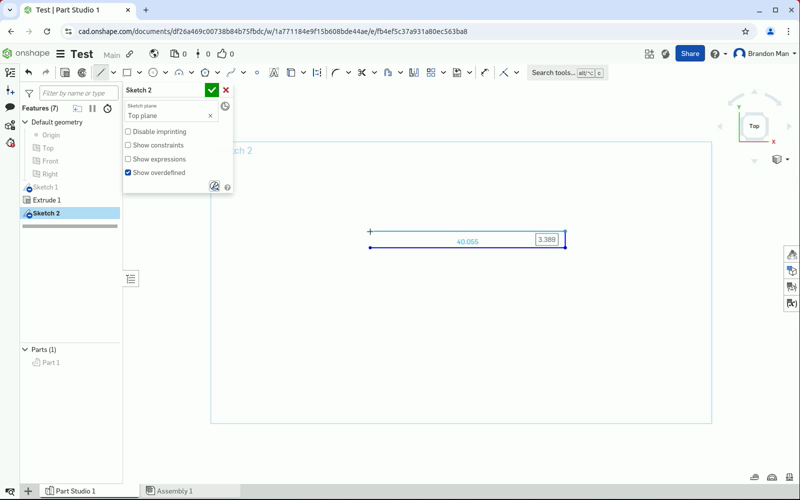
mouse_move(400, 231)
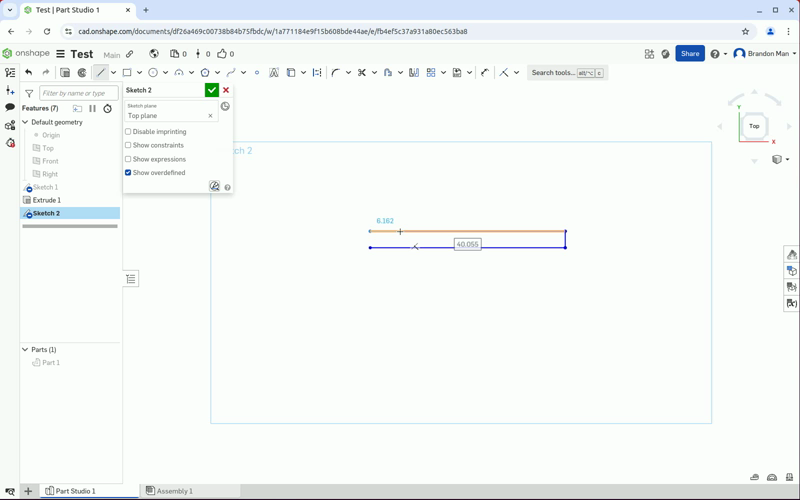
key_down(shift)
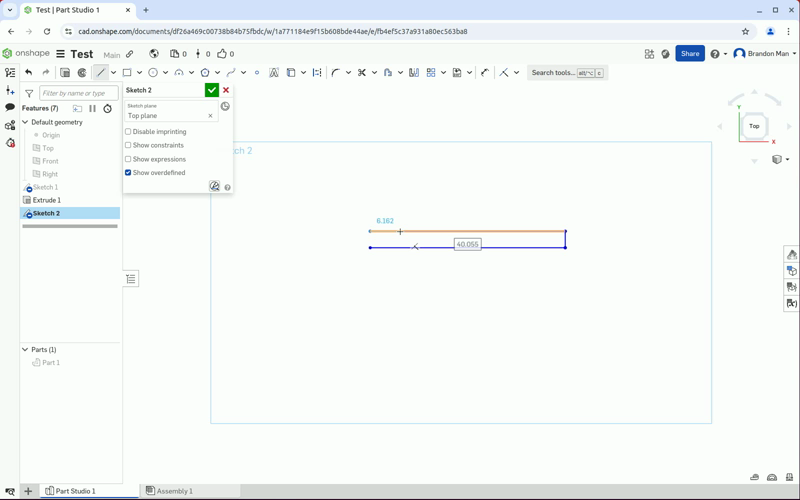
mouse_move(370, 247)
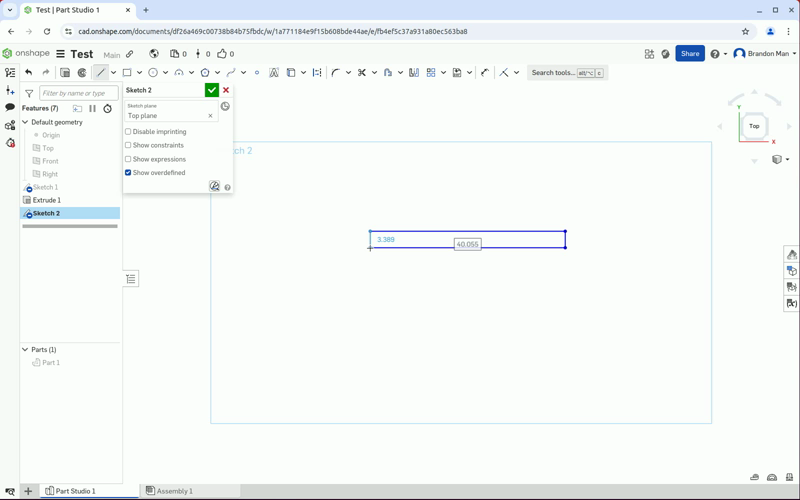
key_up(shift)
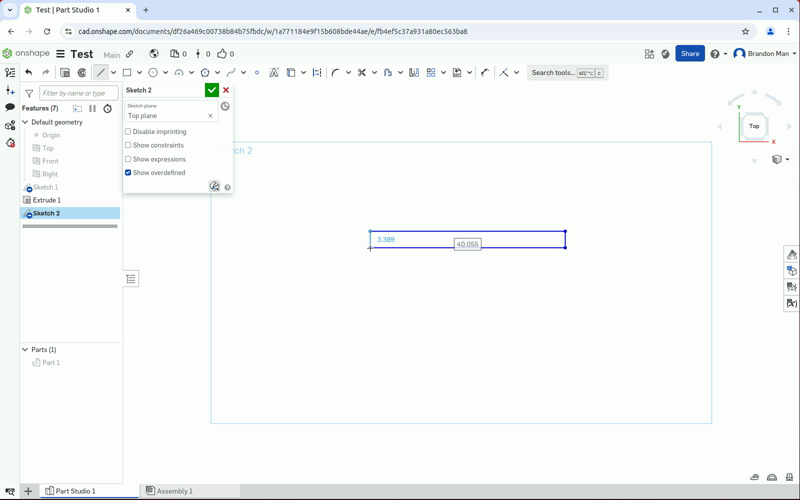
click(370, 247)
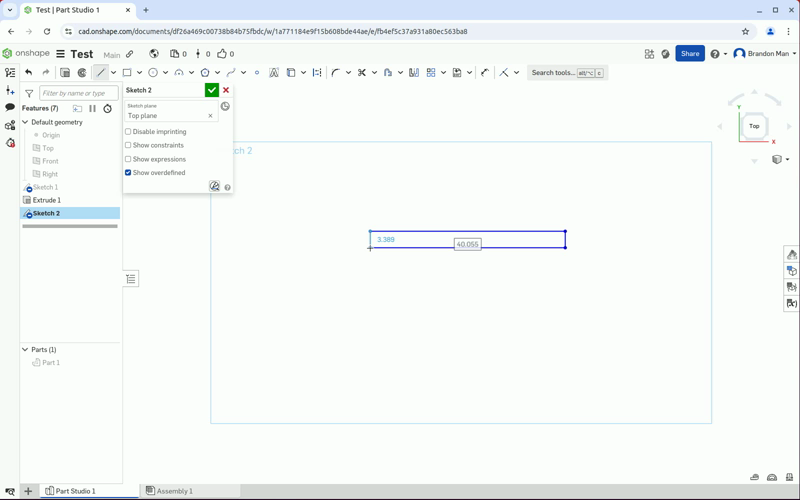
key(esc)
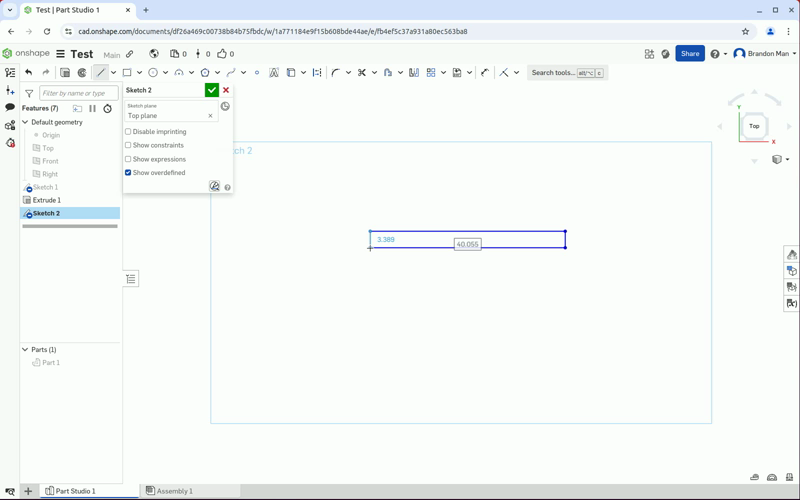
mouse_move(478, 244)
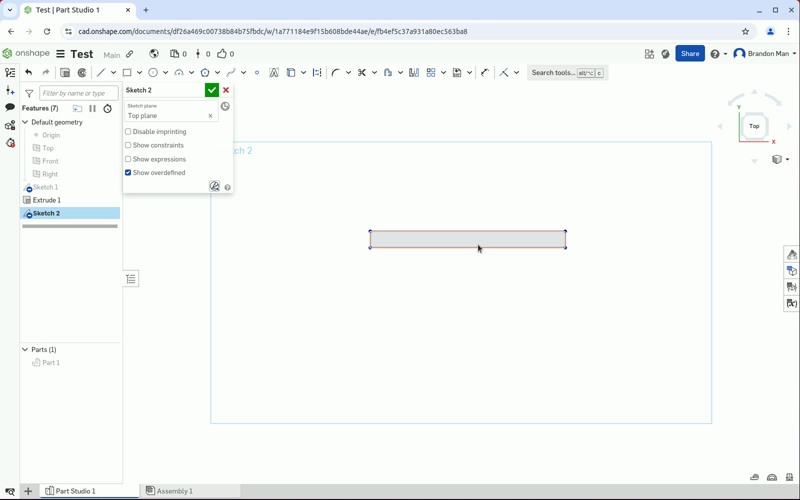
click(478, 244)
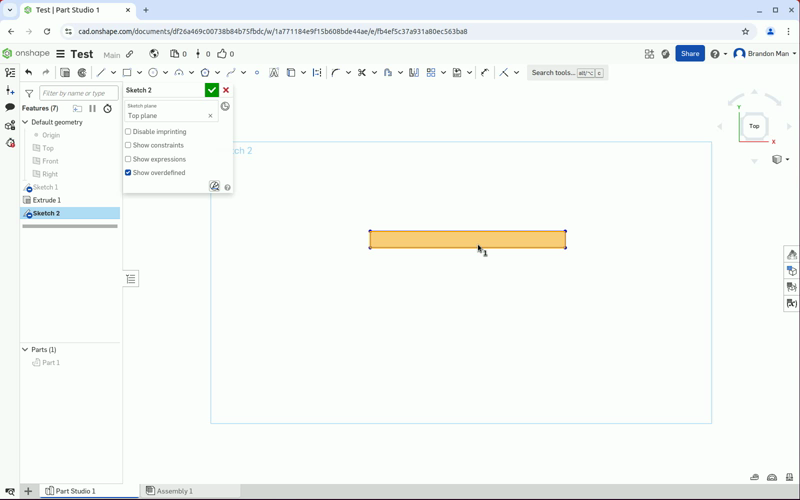
mouse_move(73, 352)
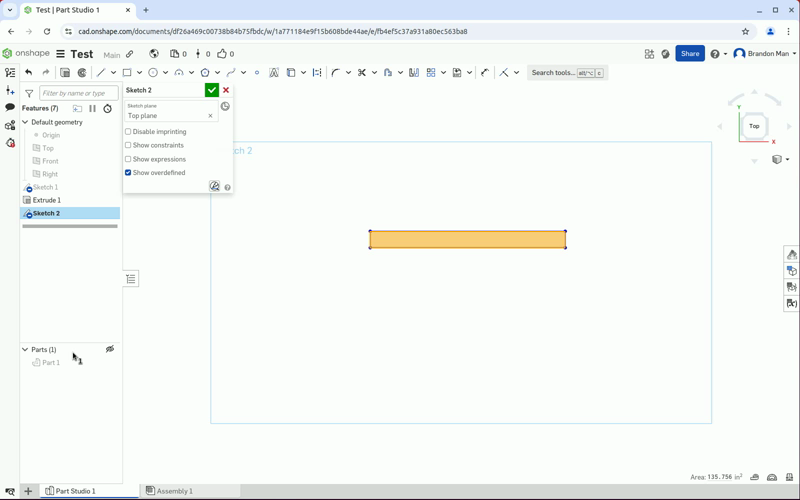
key(shift+y)
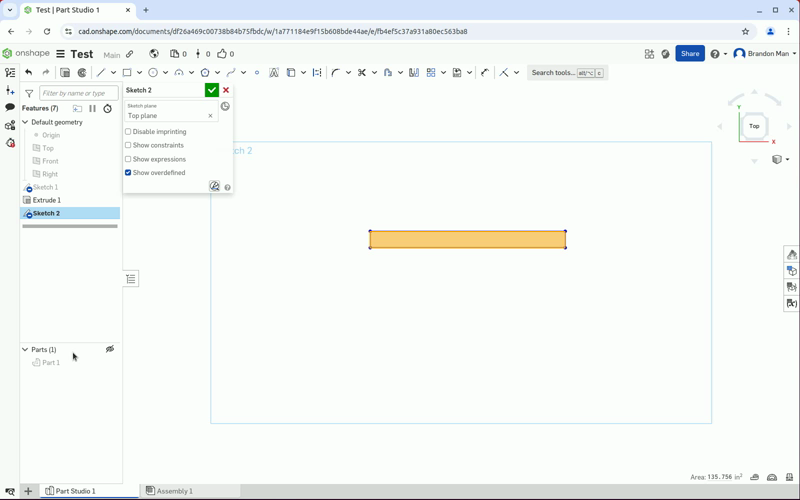
key(shift+e)
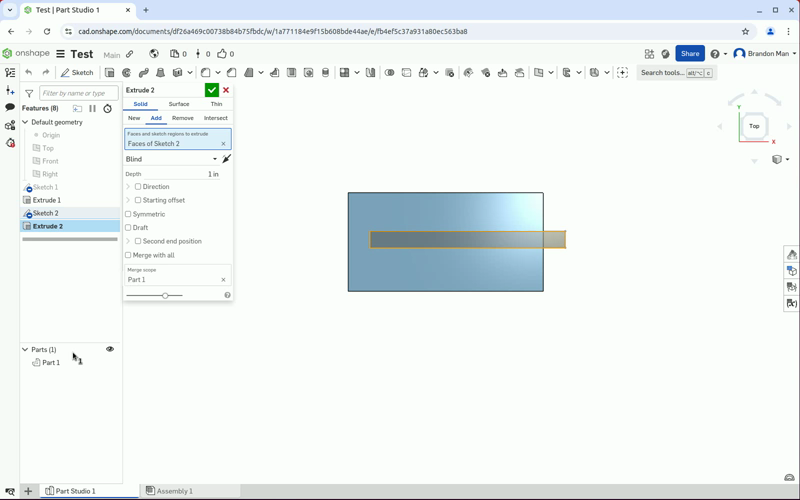
mouse_move(143, 106)
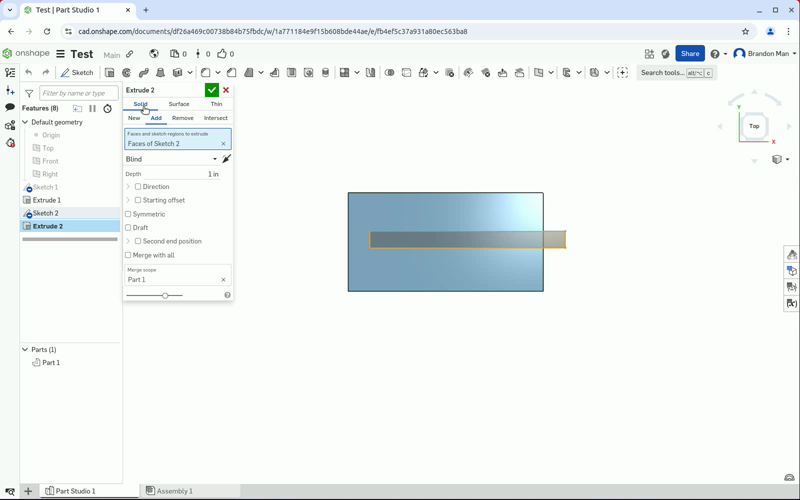
click(143, 106)
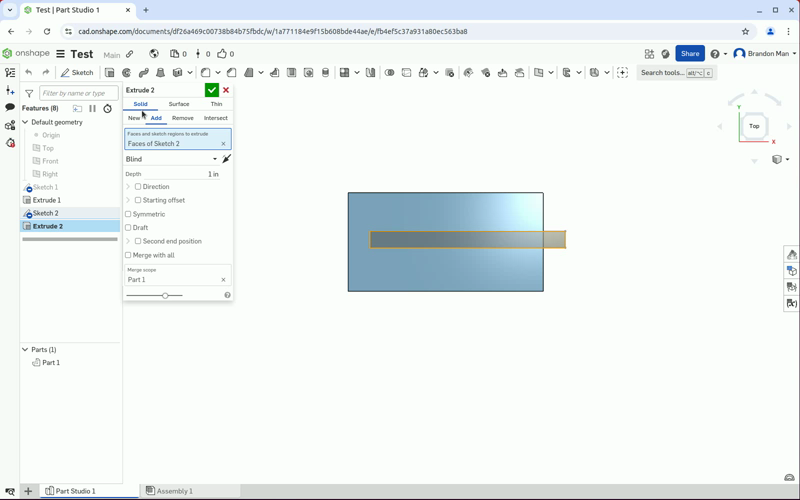
mouse_move(137, 120)
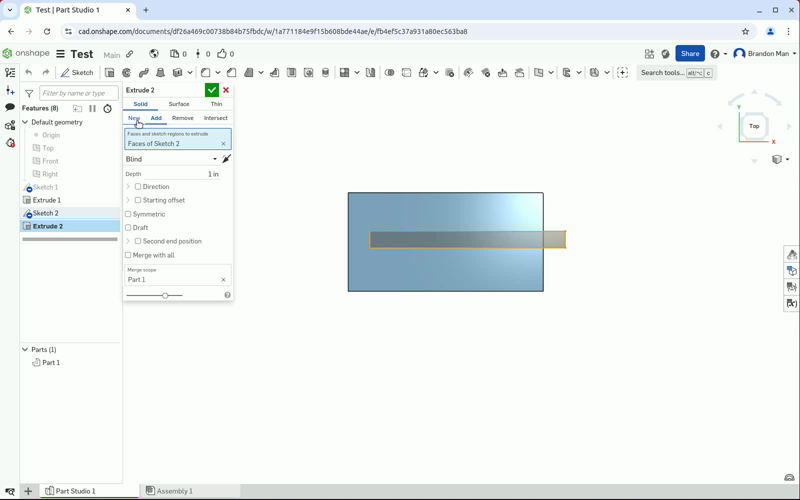
click(137, 120)
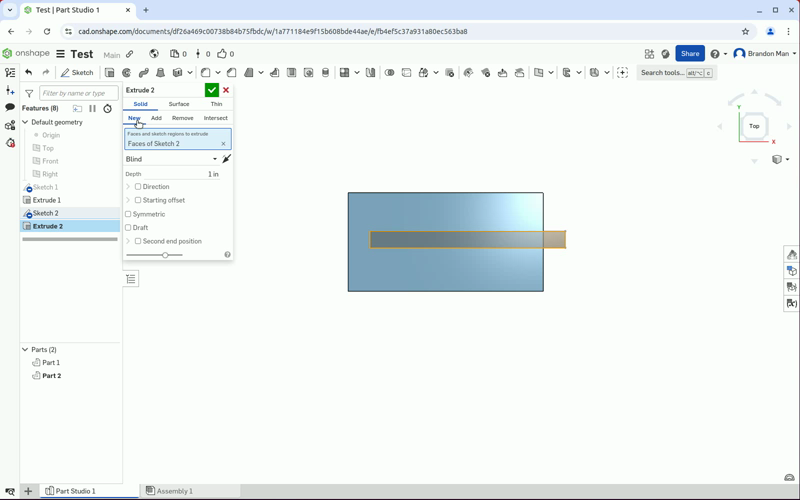
key(tab, 4)
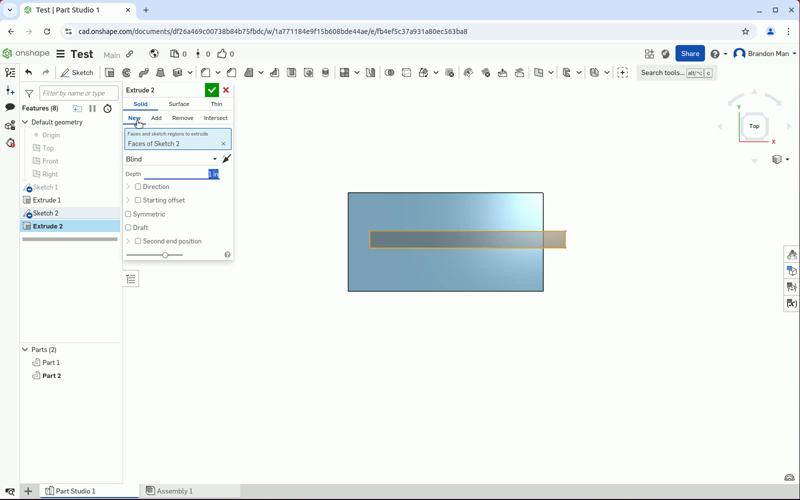
text(1.685)
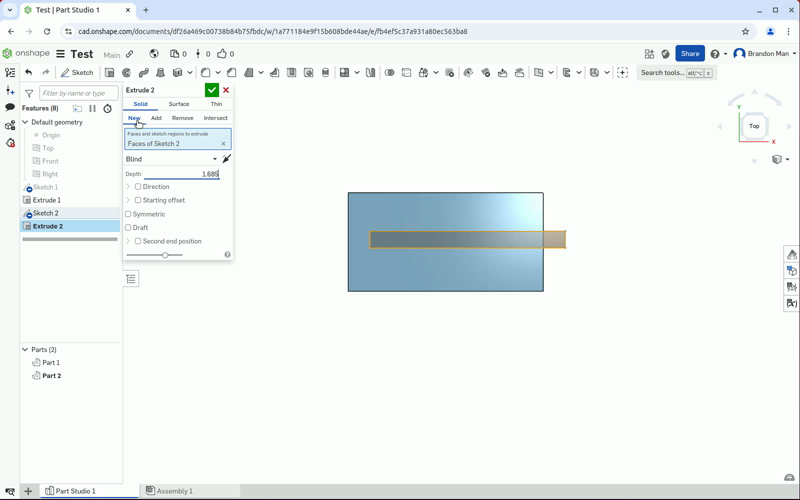
key(enter)
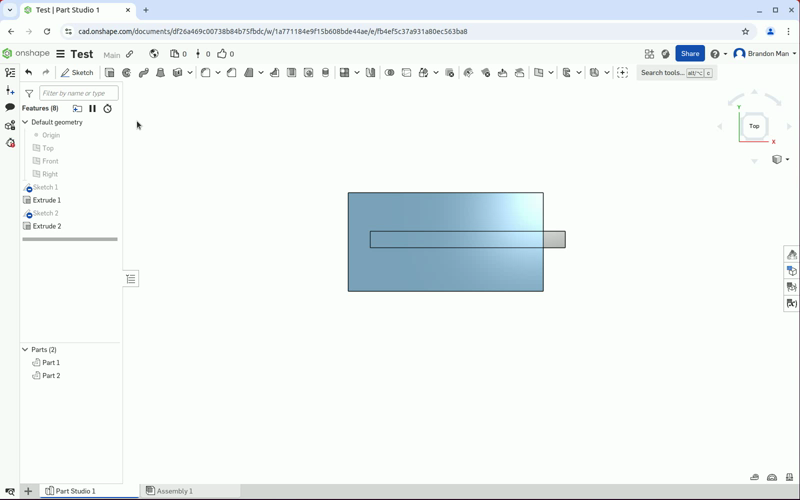
key(shift+h)
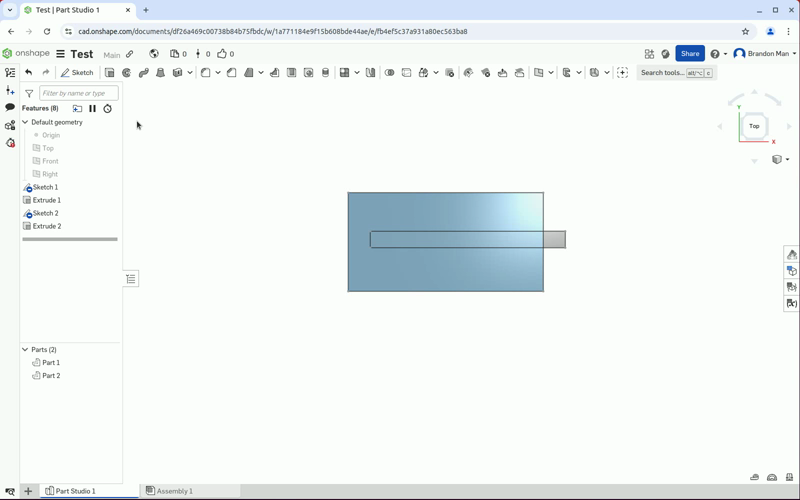
key(shift+h)
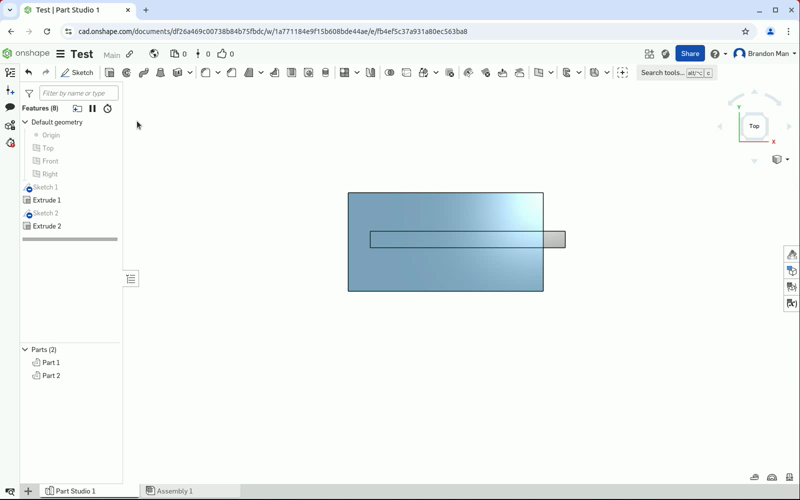
mouse_move(73, 189)
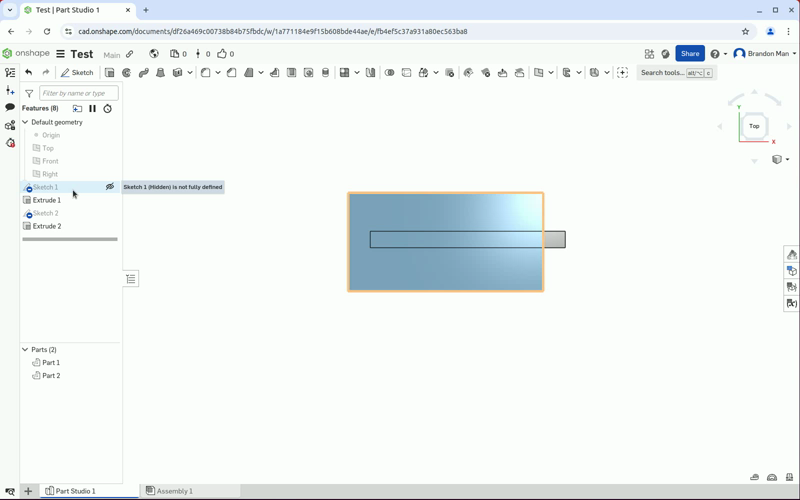
click(73, 189)
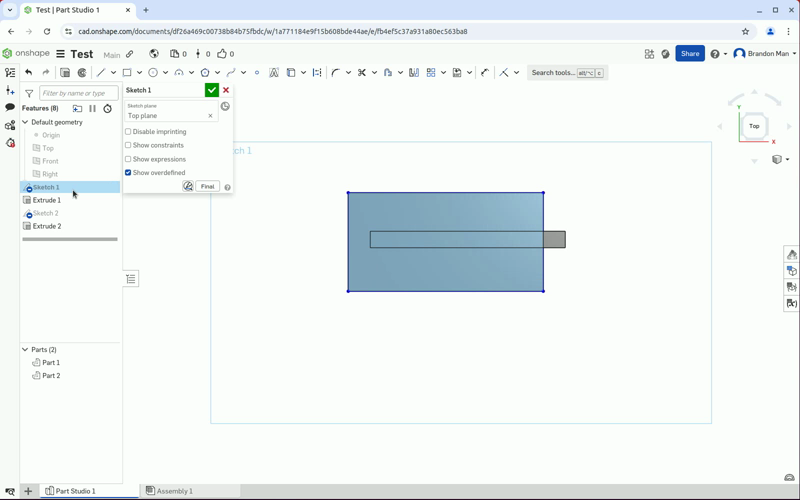
mouse_move(229, 92)
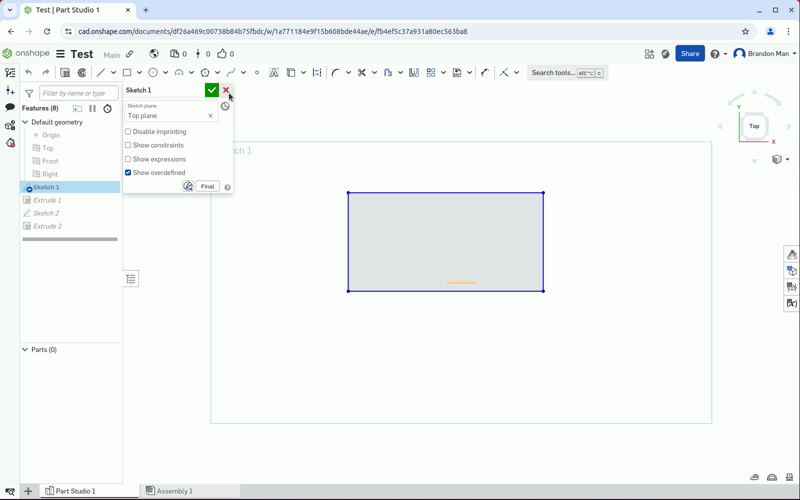
click(229, 92)
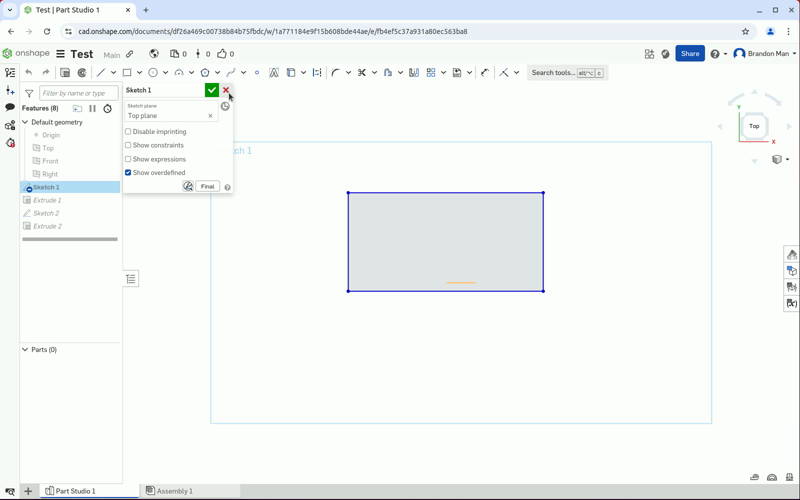
key(shift+s)
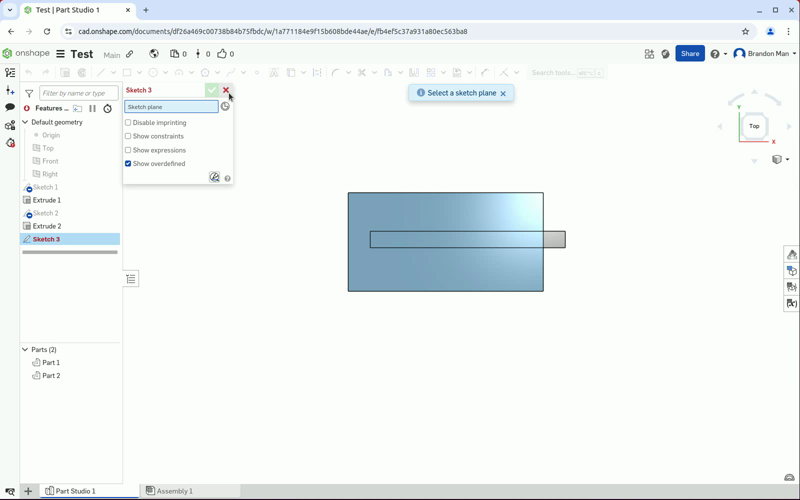
mouse_move(73, 150)
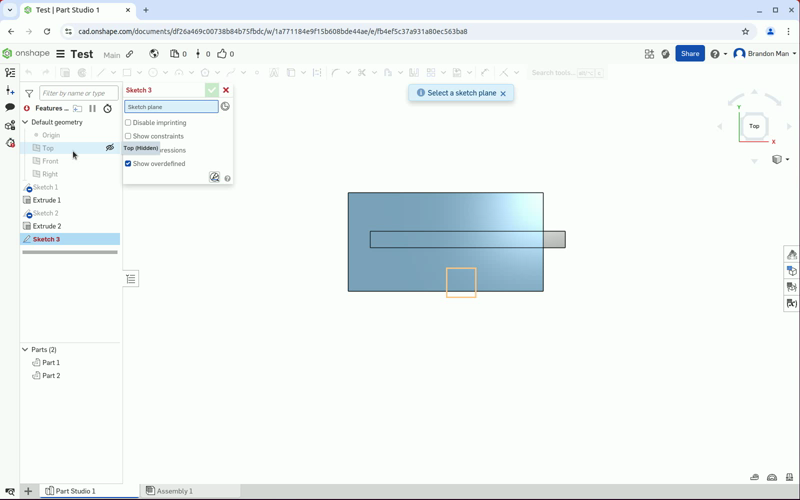
click(73, 150)
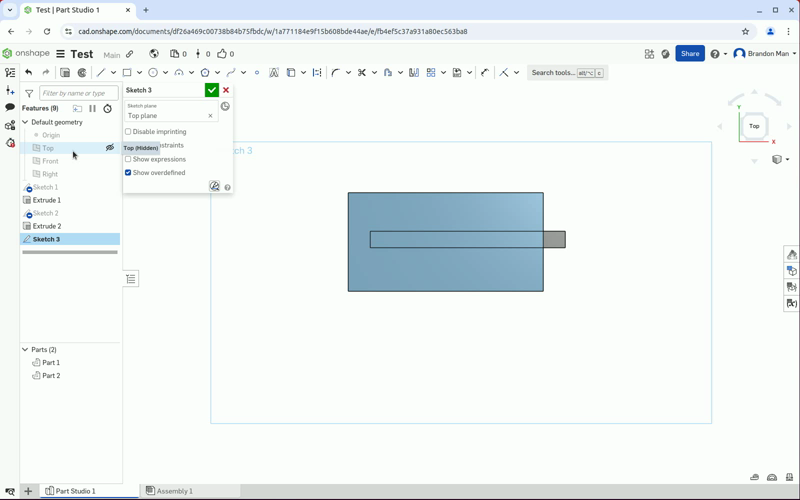
mouse_move(73, 352)
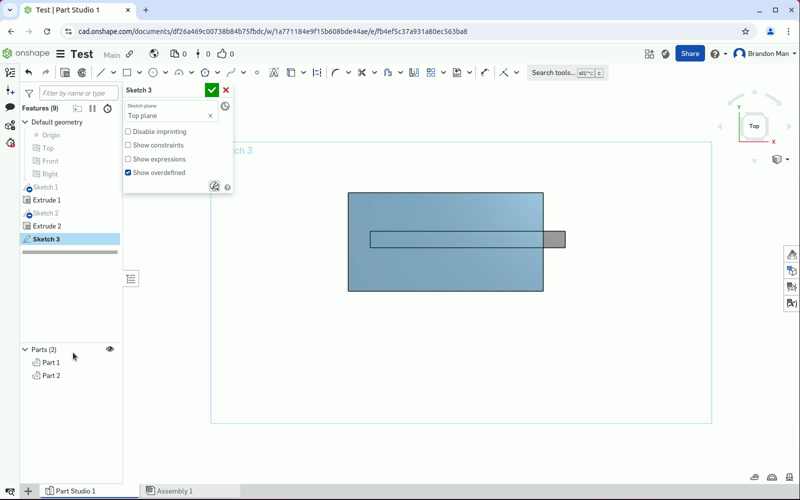
key(y)
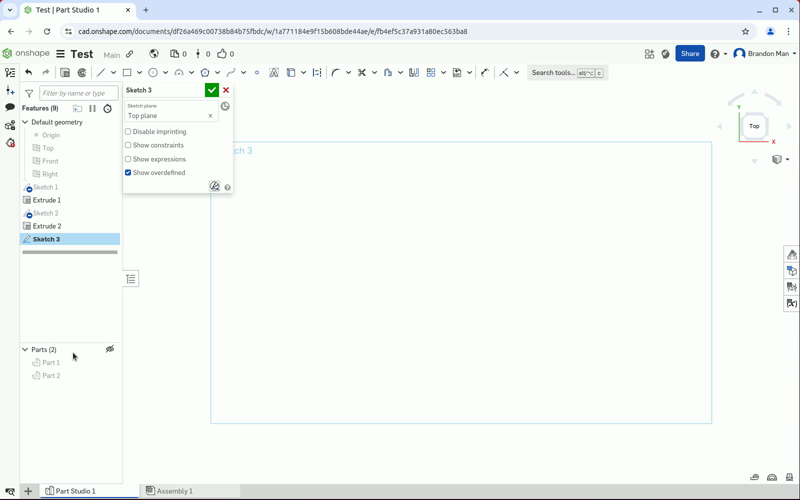
key(l)
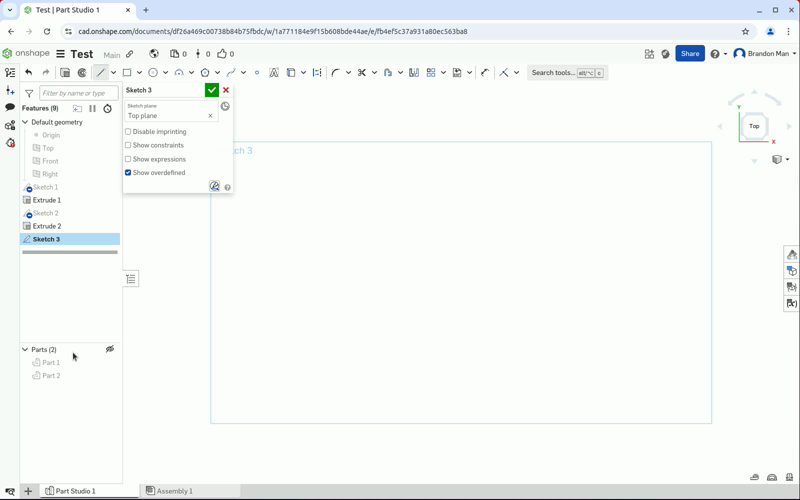
key_down(shift)
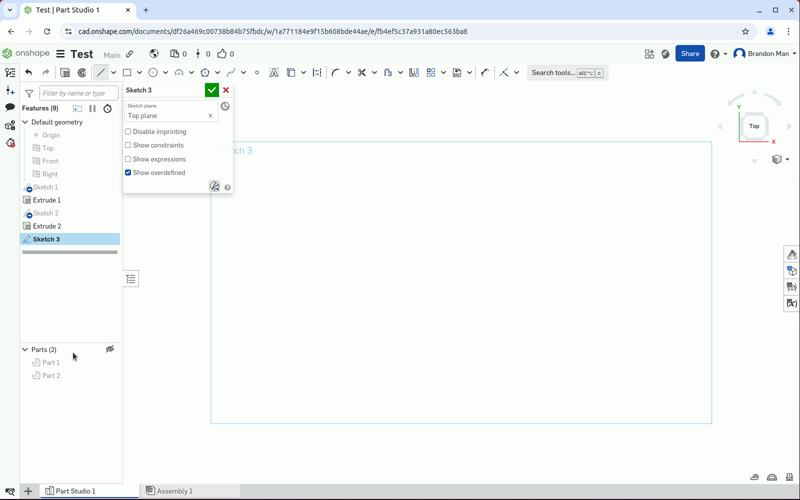
mouse_move(395, 279)
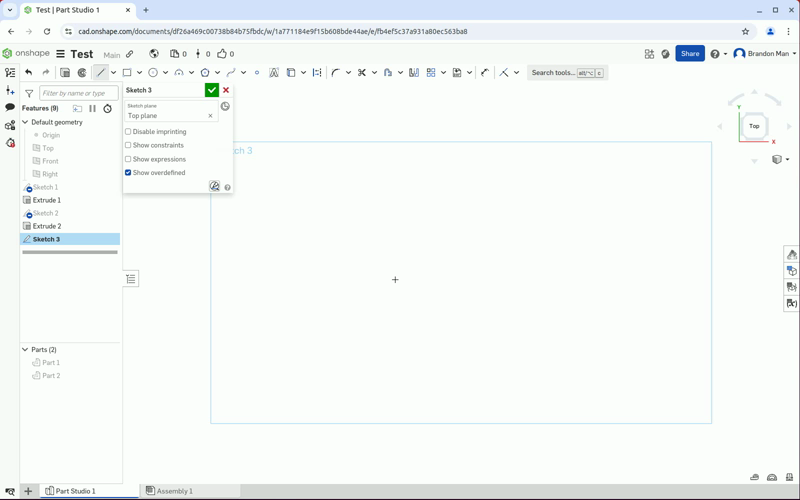
click(395, 279)
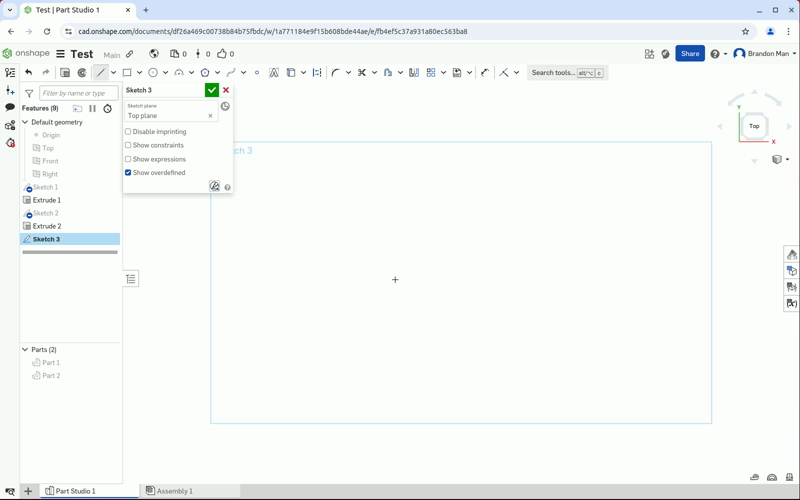
key_up(shift)
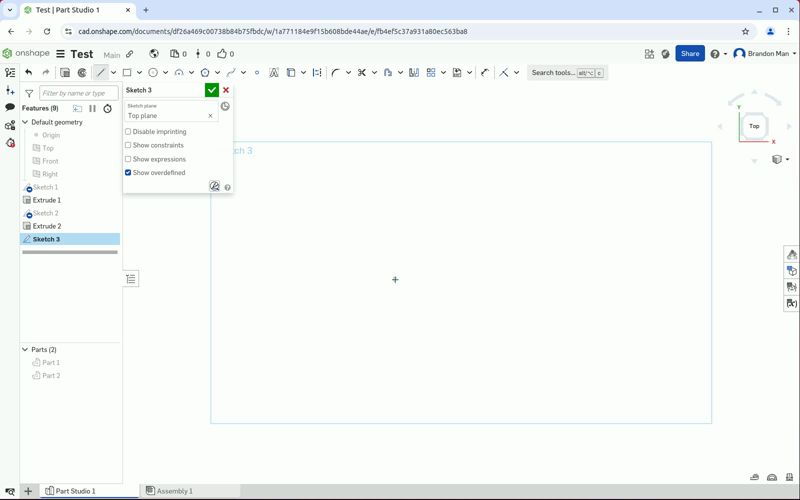
key_down(shift)
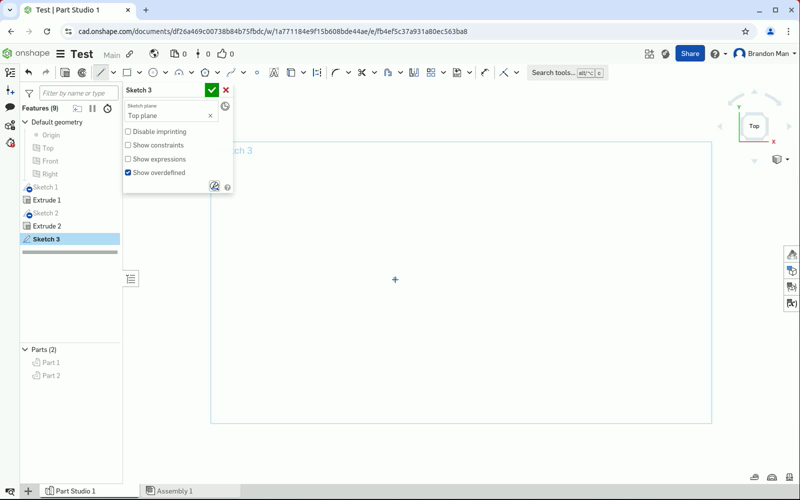
mouse_move(425, 279)
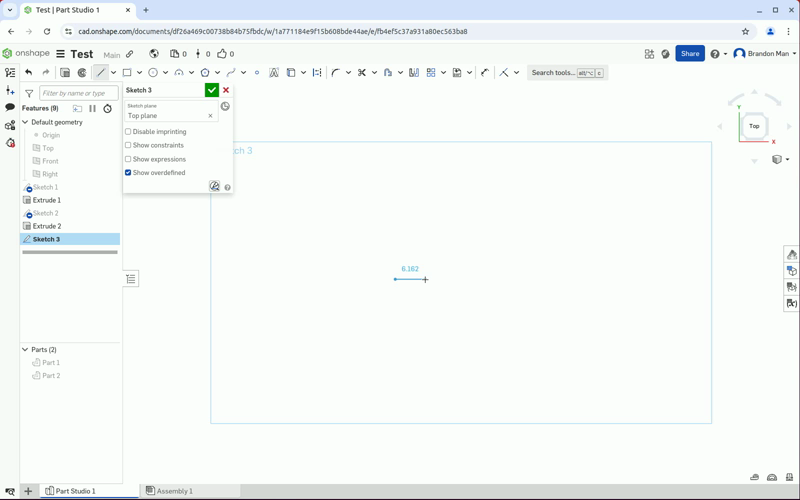
mouse_move(411, 279)
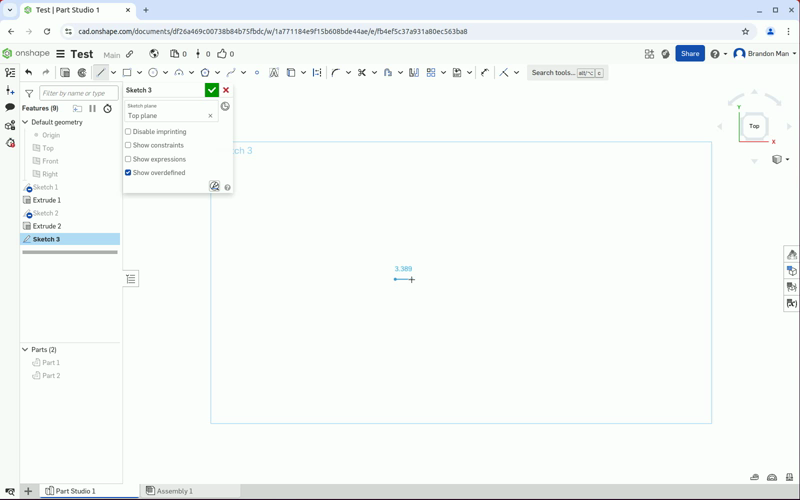
click(411, 279)
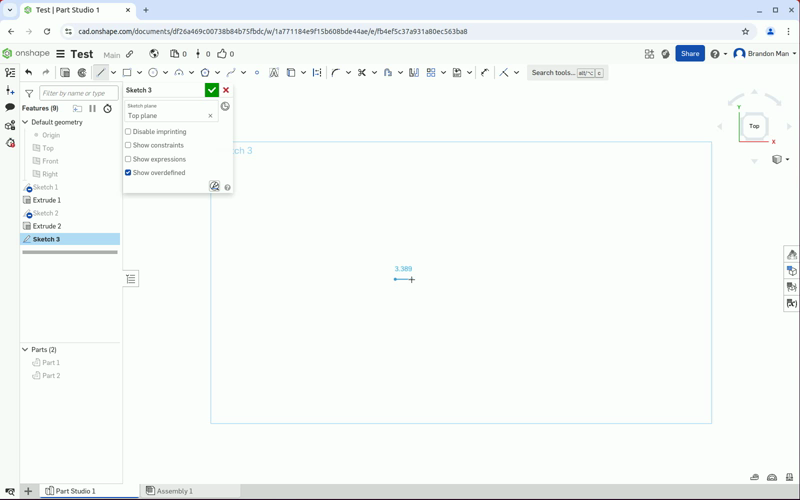
key_up(shift)
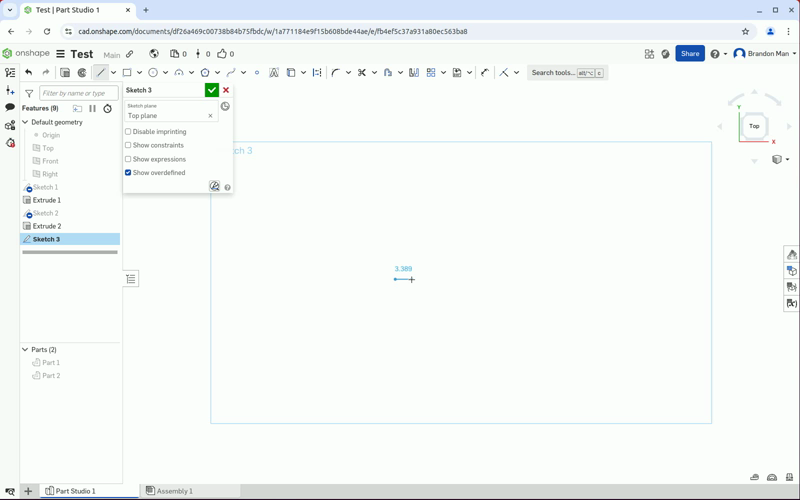
key_down(shift)
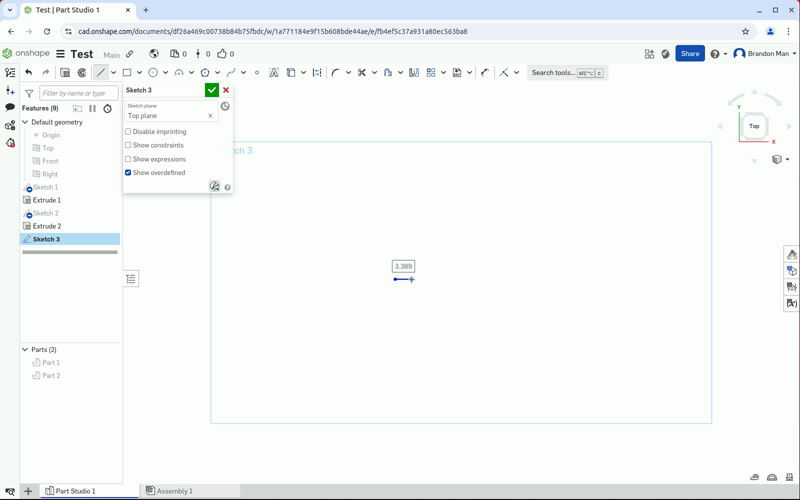
mouse_move(411, 180)
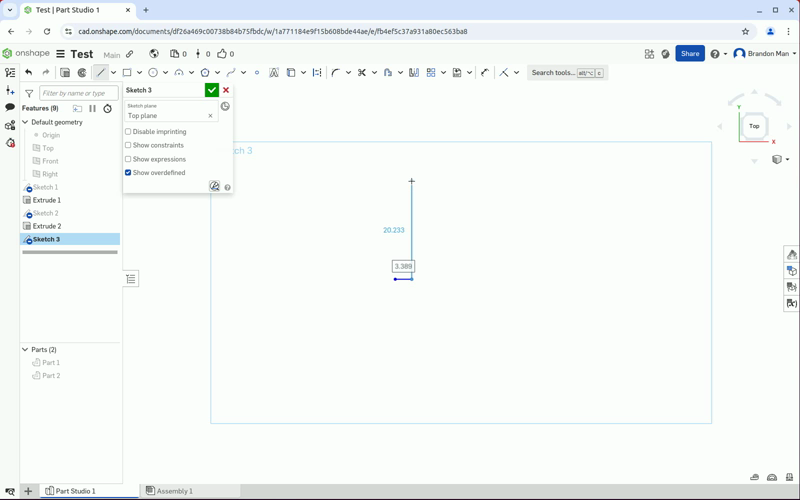
click(411, 180)
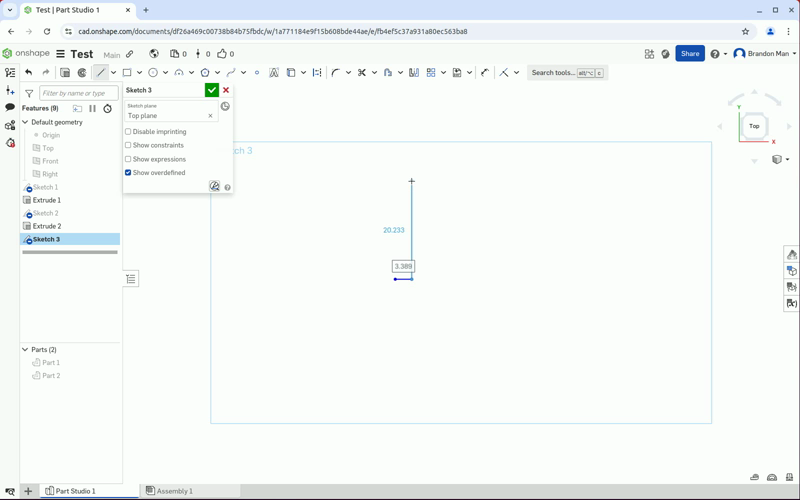
key_up(shift)
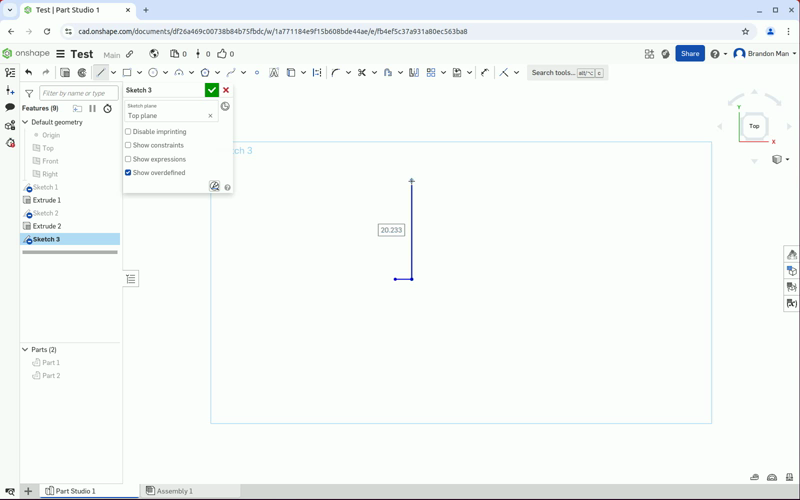
key_down(shift)
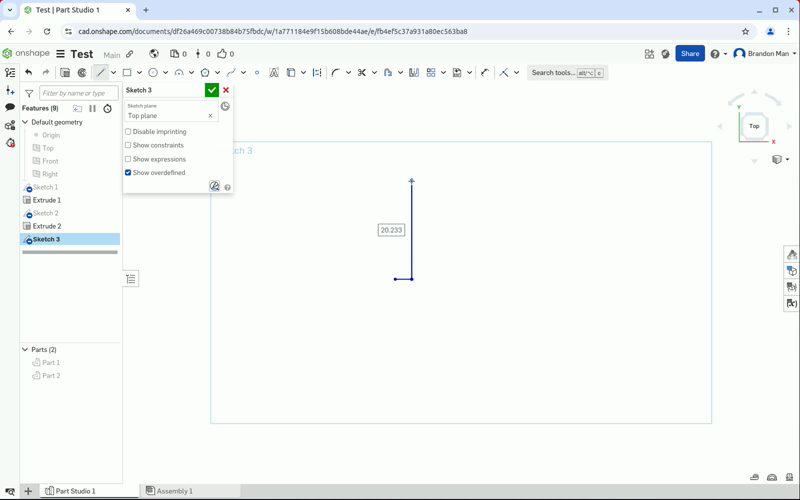
mouse_move(441, 180)
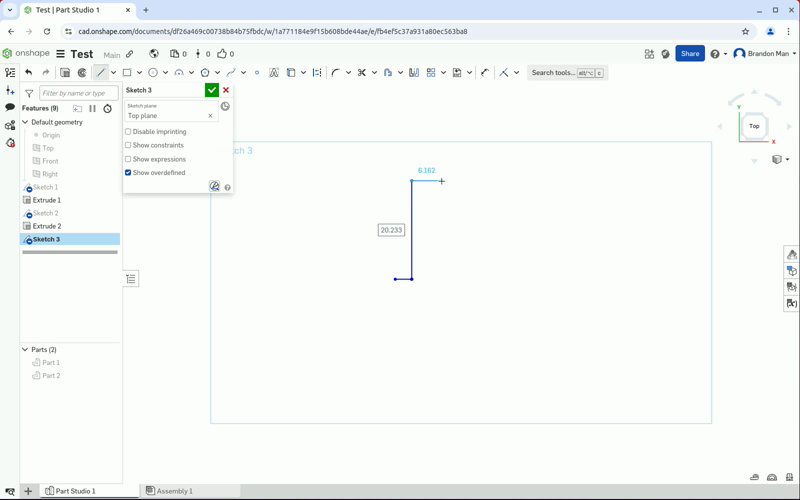
mouse_move(395, 180)
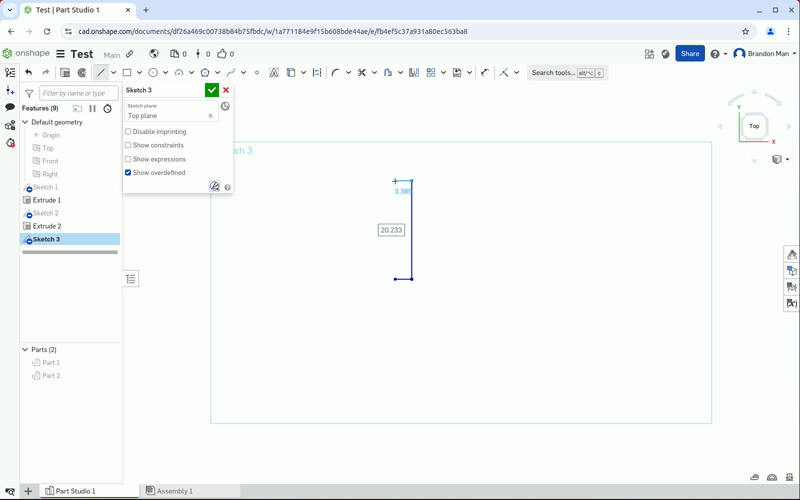
click(395, 180)
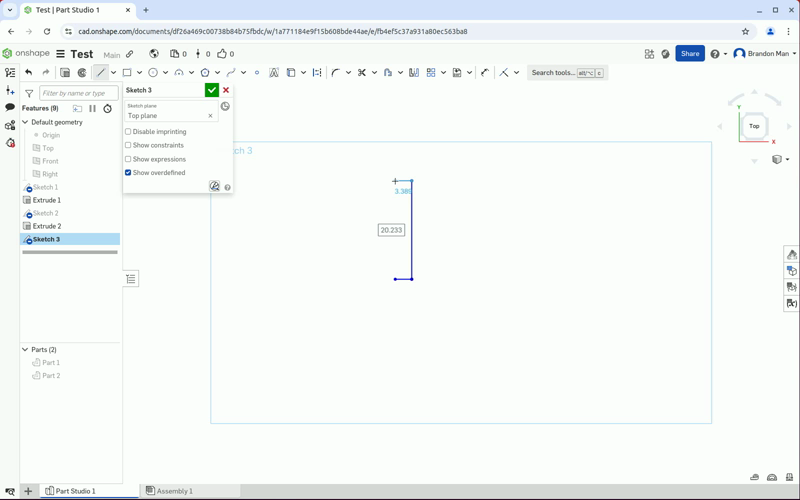
key_up(shift)
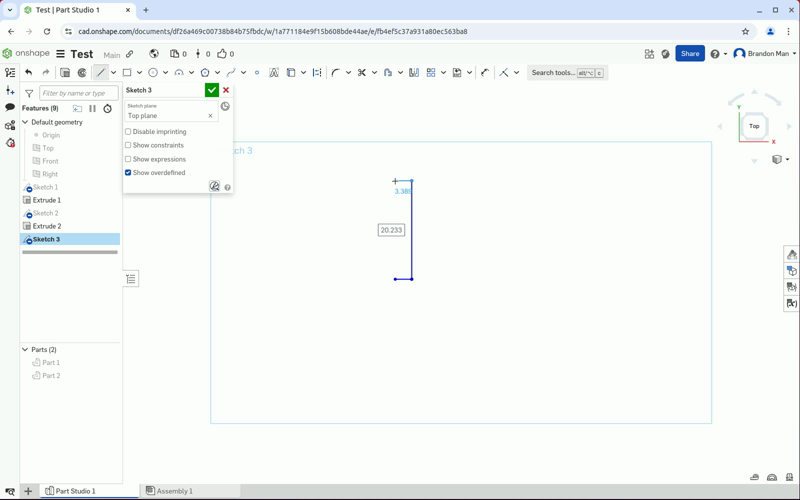
key_down(shift)
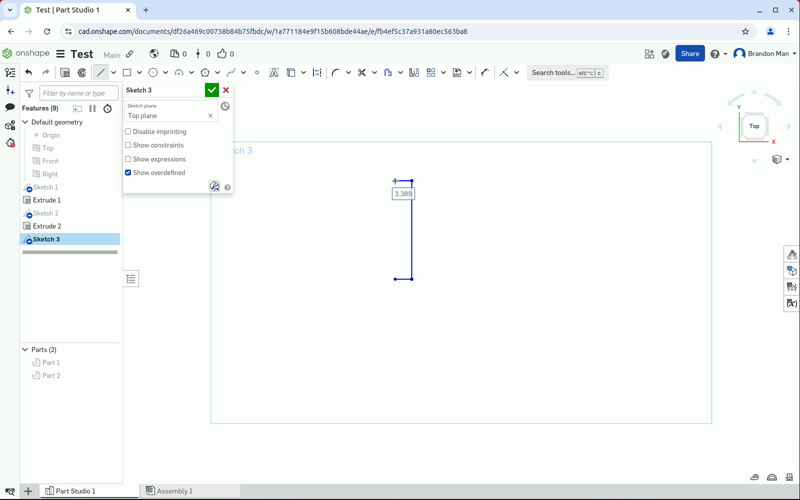
mouse_move(395, 279)
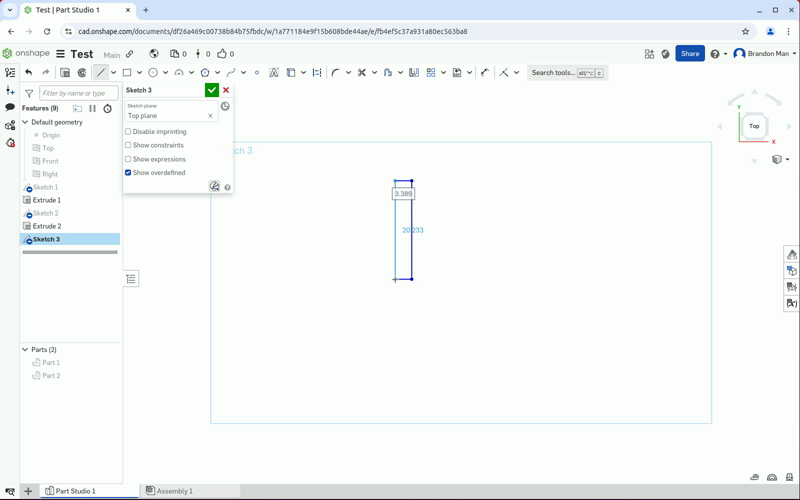
key_up(shift)
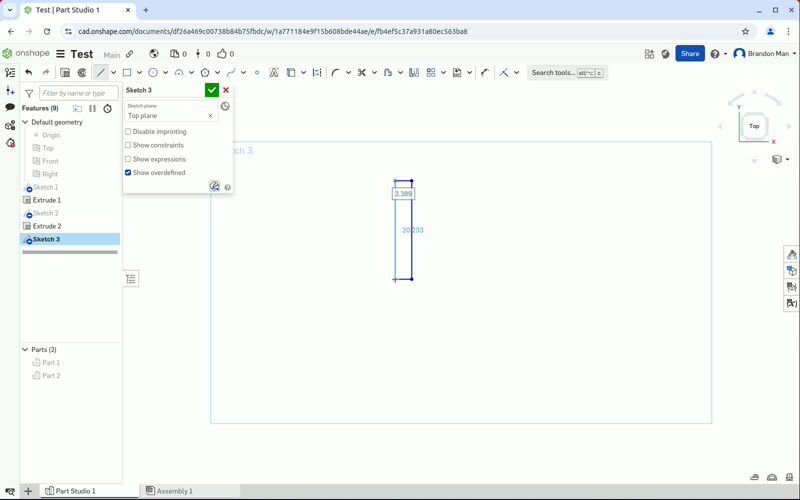
click(395, 279)
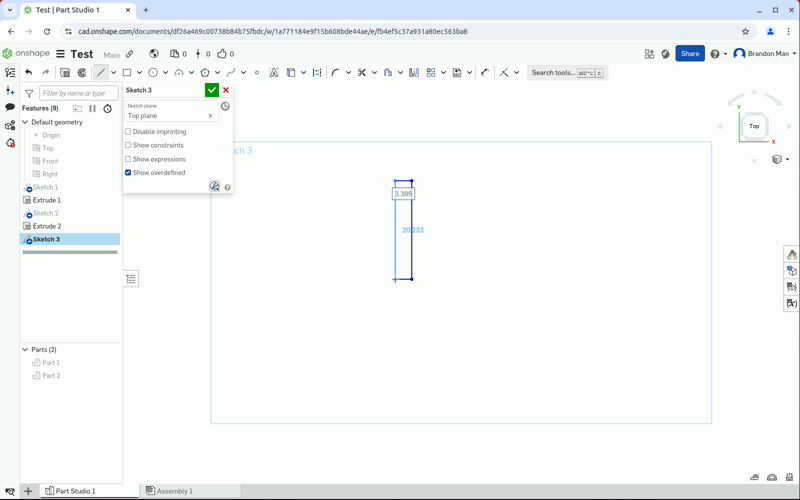
key(esc)
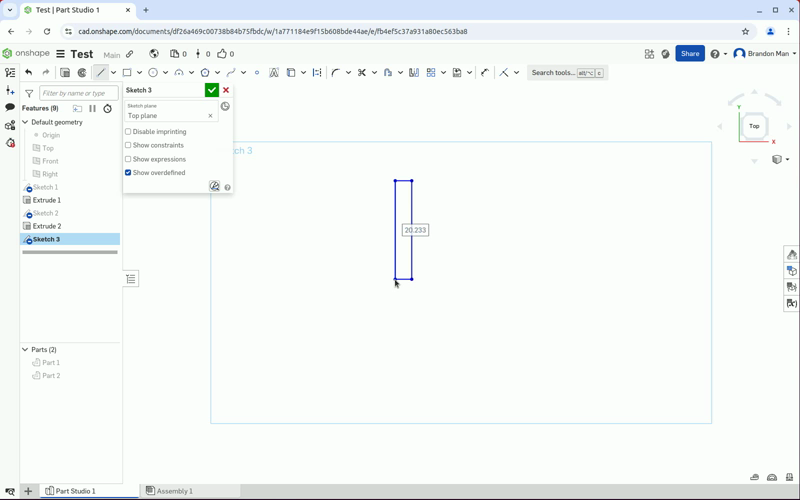
mouse_move(400, 244)
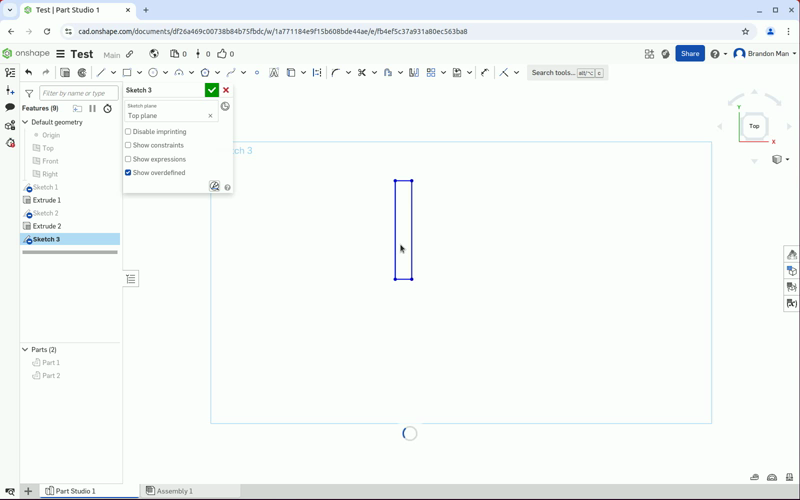
scroll(6)
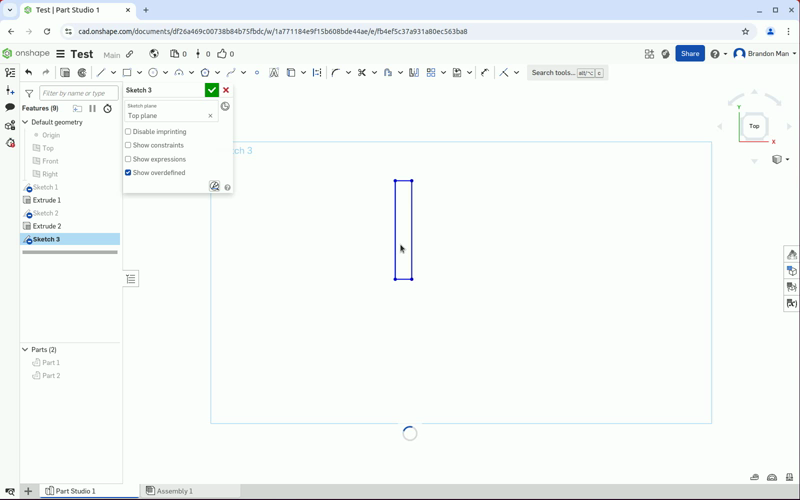
scroll(6)
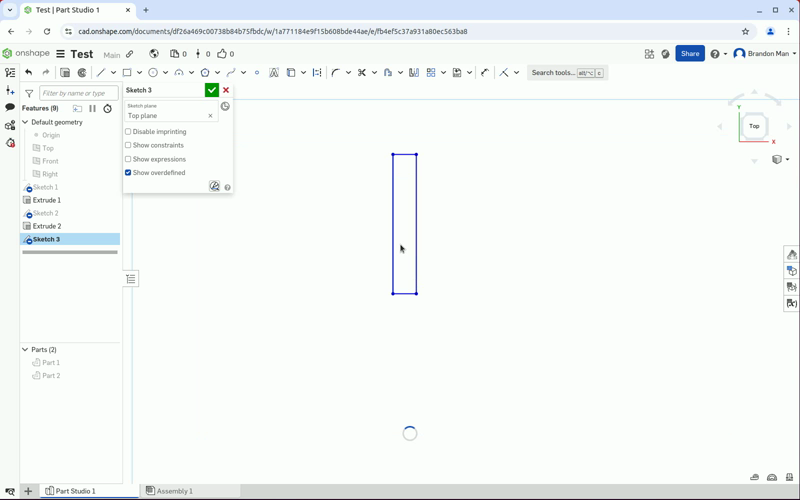
scroll(6)
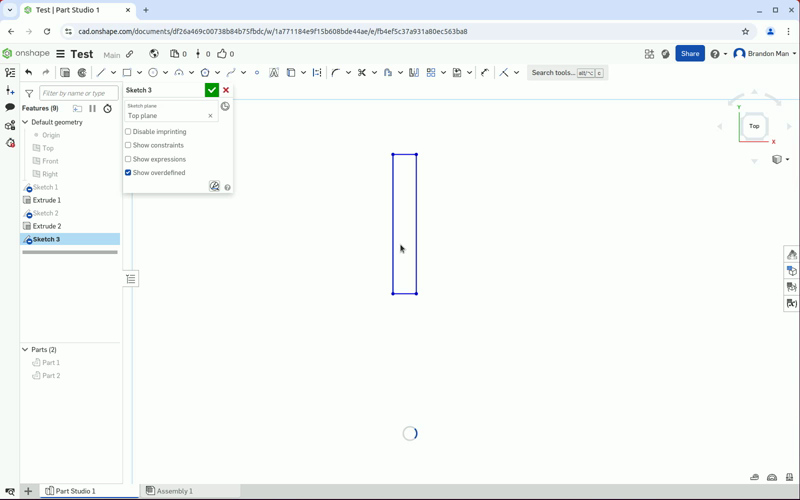
scroll(6)
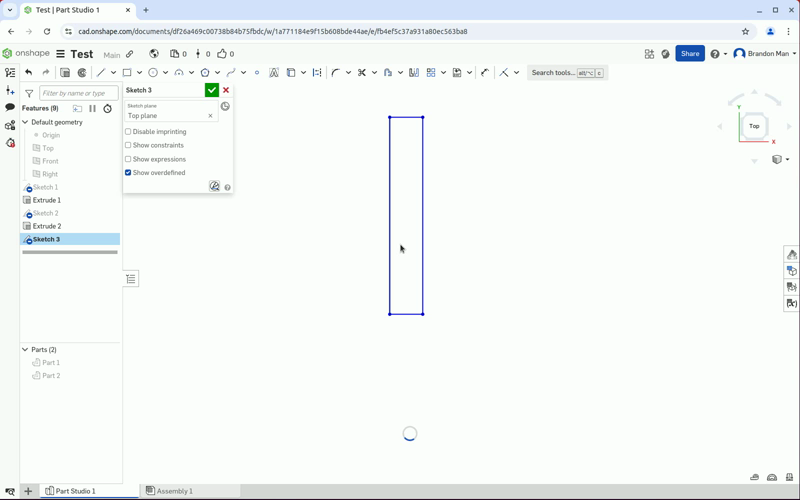
scroll(6)
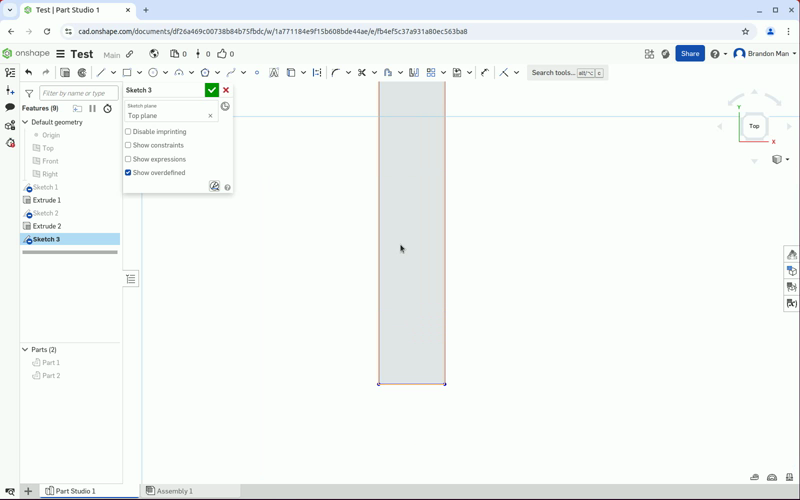
scroll(6)
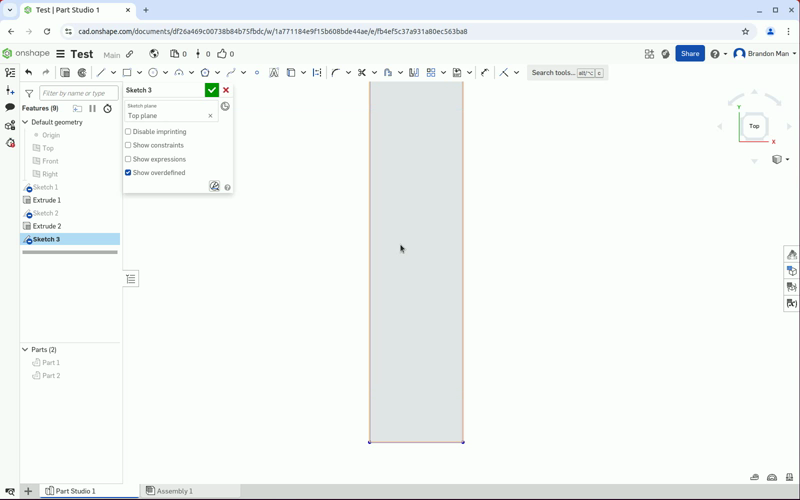
scroll(6)
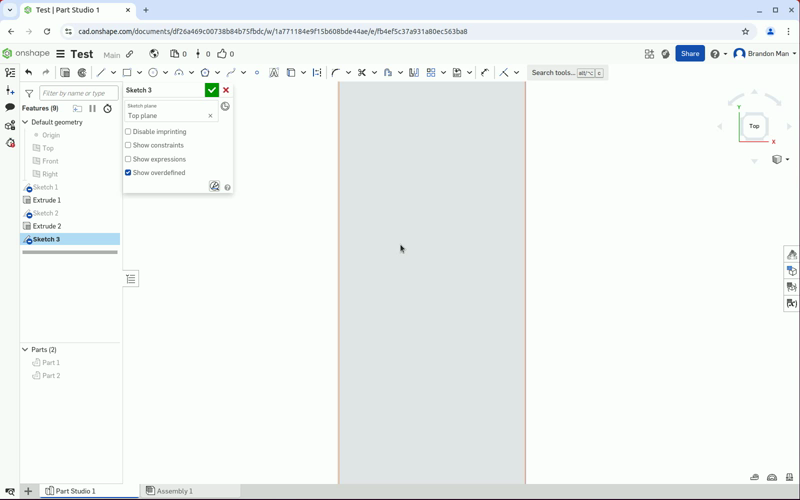
click(400, 244)
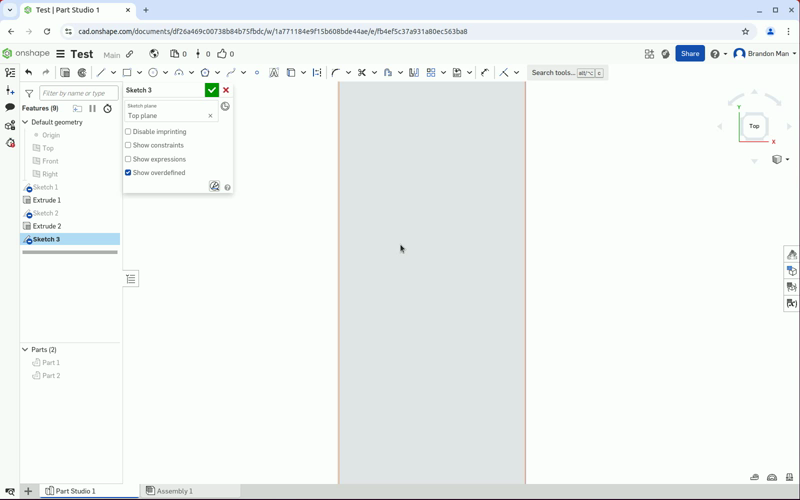
scroll(-6)
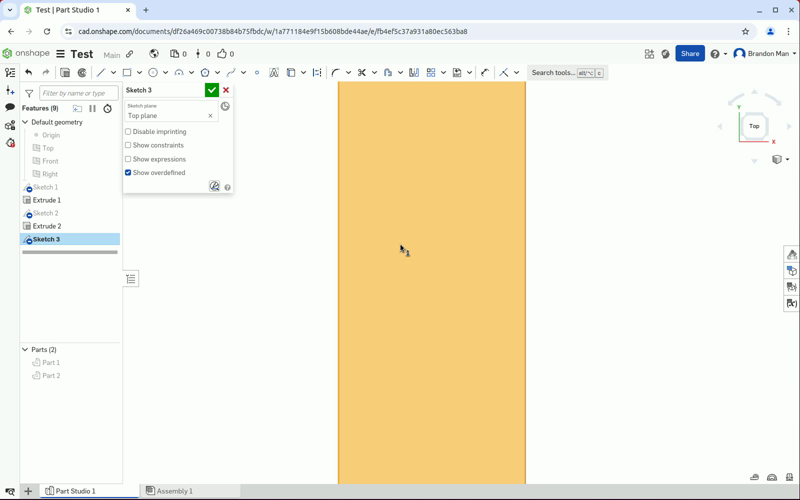
scroll(-6)
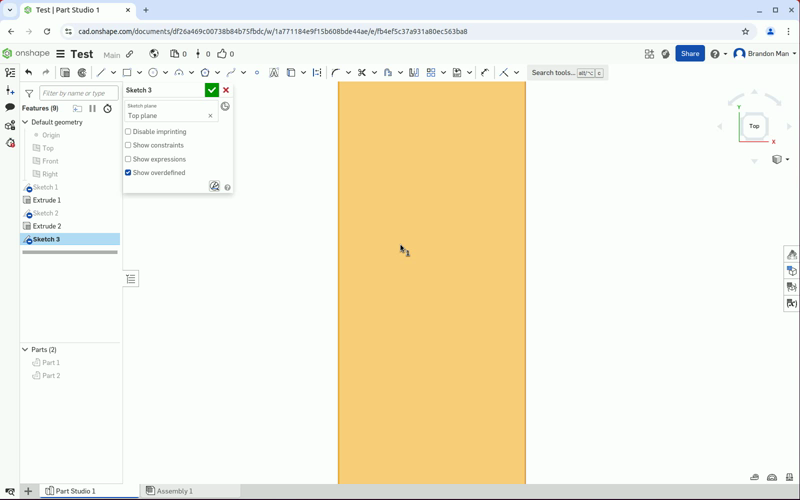
scroll(-6)
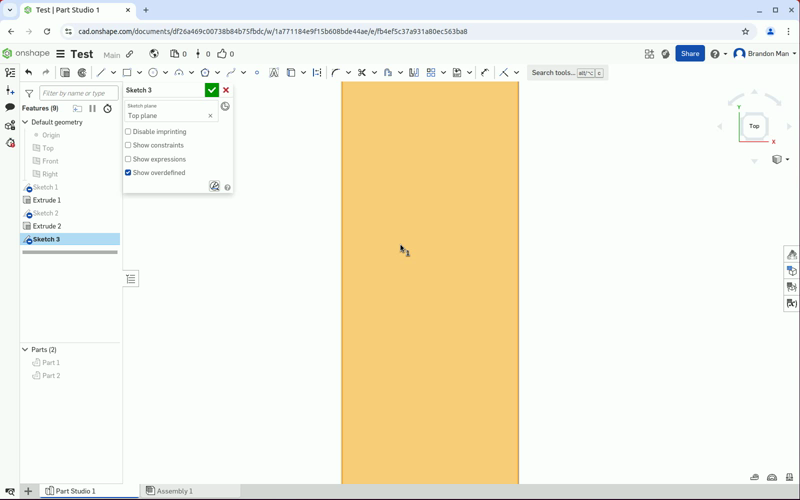
scroll(-6)
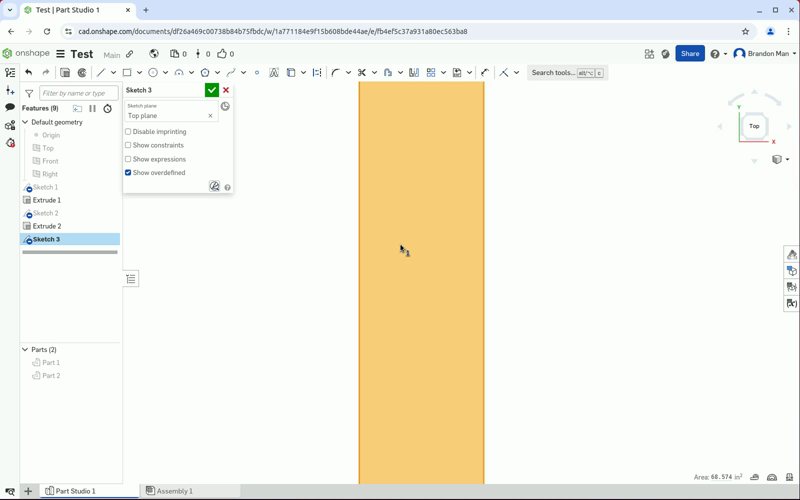
scroll(-6)
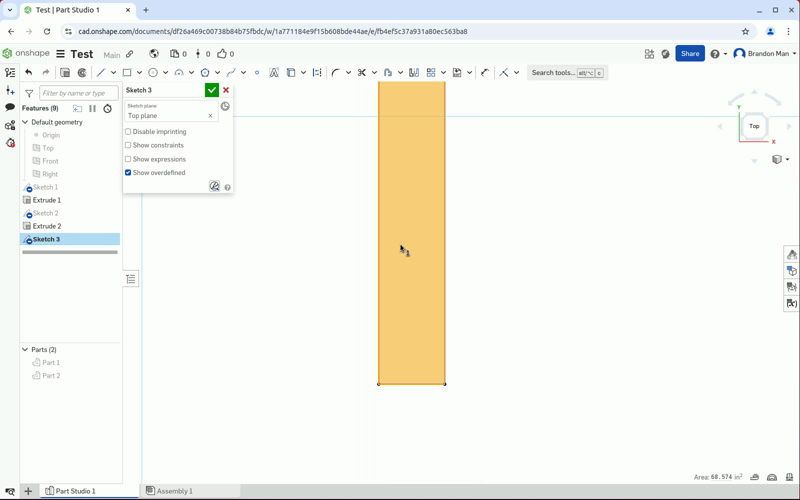
scroll(-6)
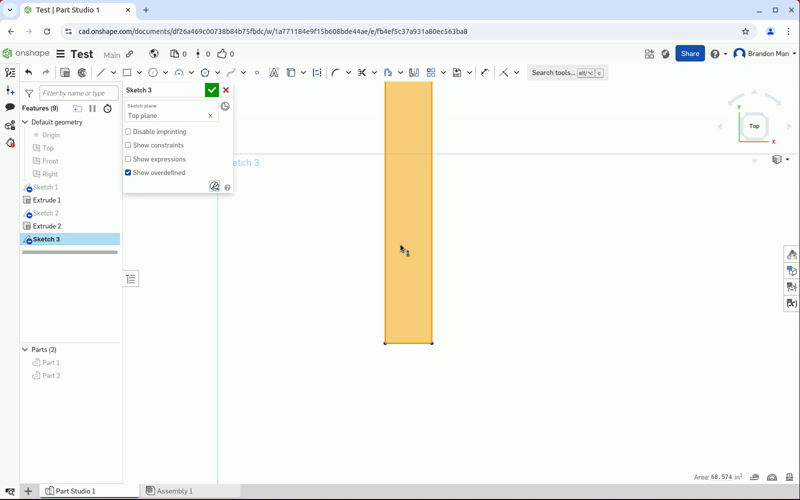
scroll(-6)
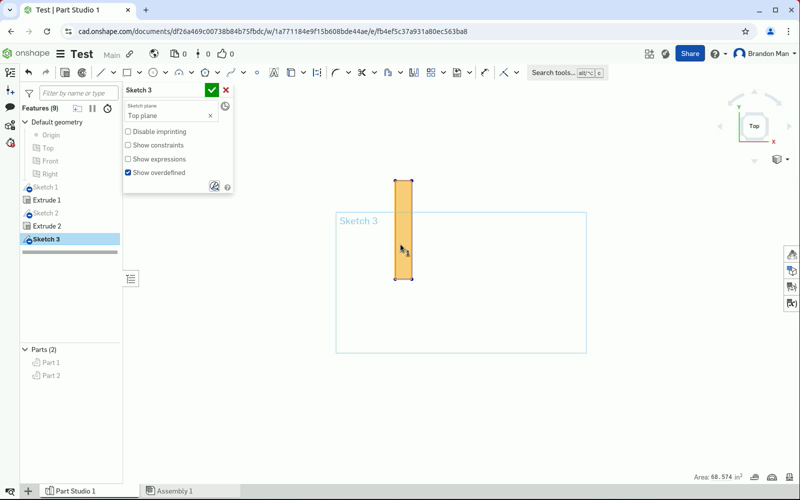
mouse_move(73, 352)
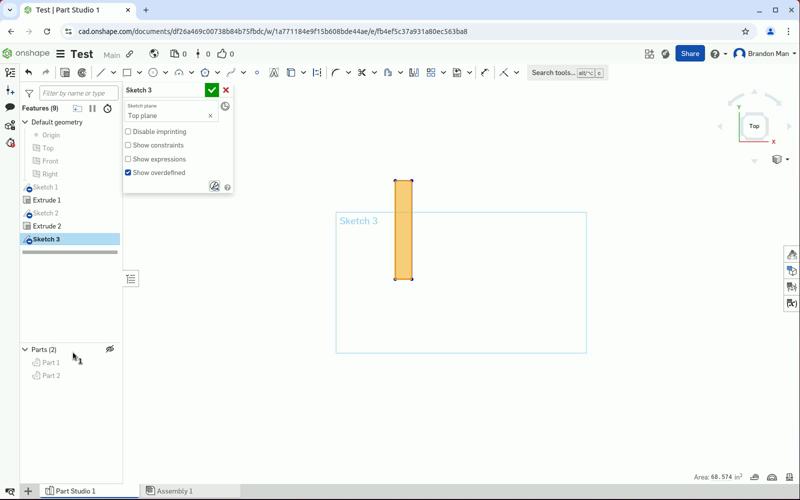
key(shift+y)
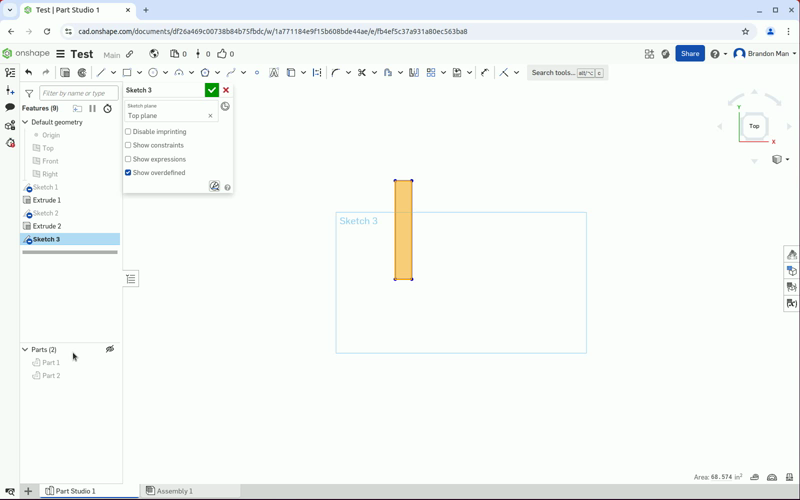
key(shift+e)
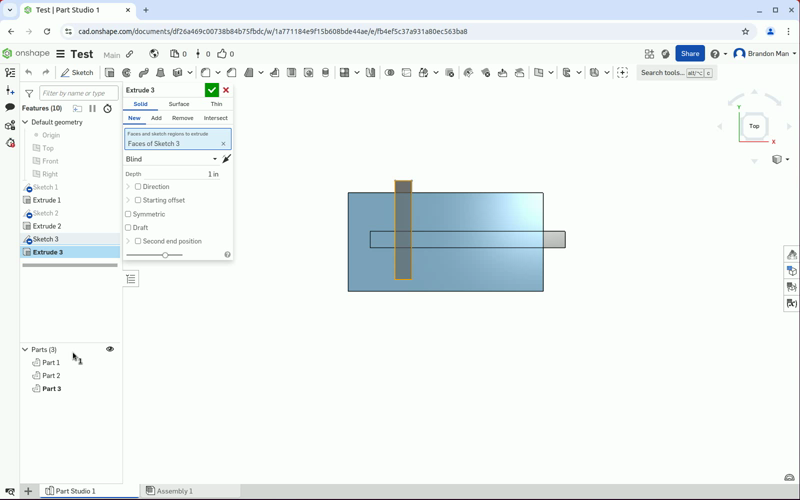
mouse_move(143, 106)
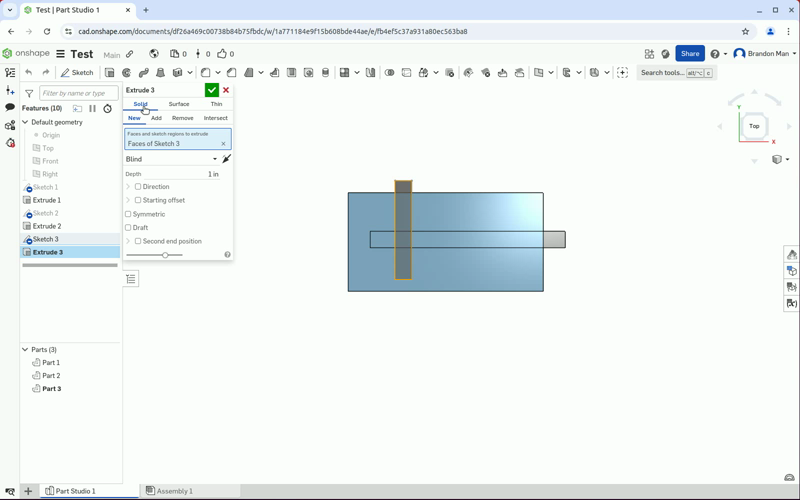
click(143, 106)
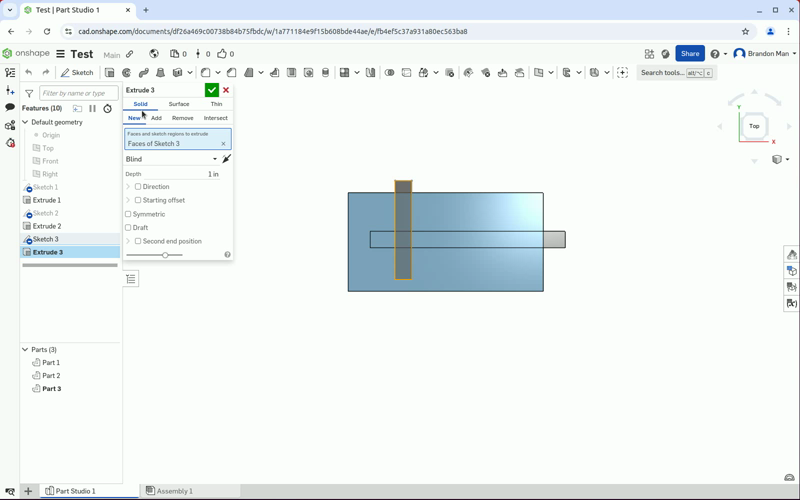
mouse_move(137, 120)
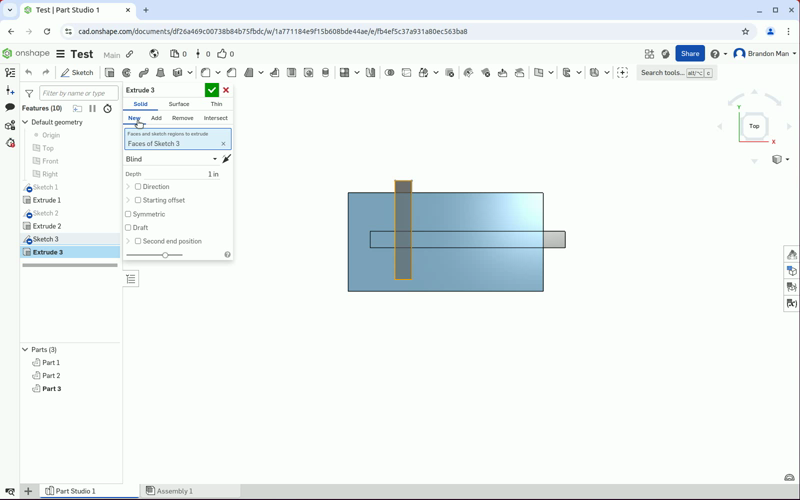
click(137, 120)
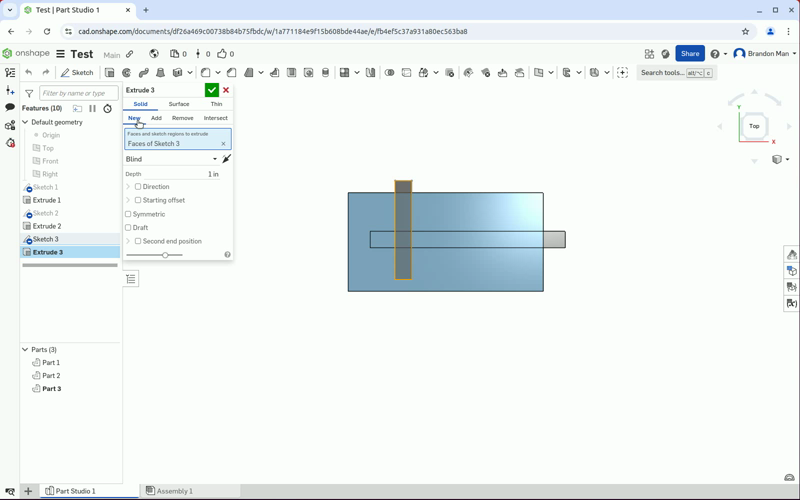
key(tab, 4)
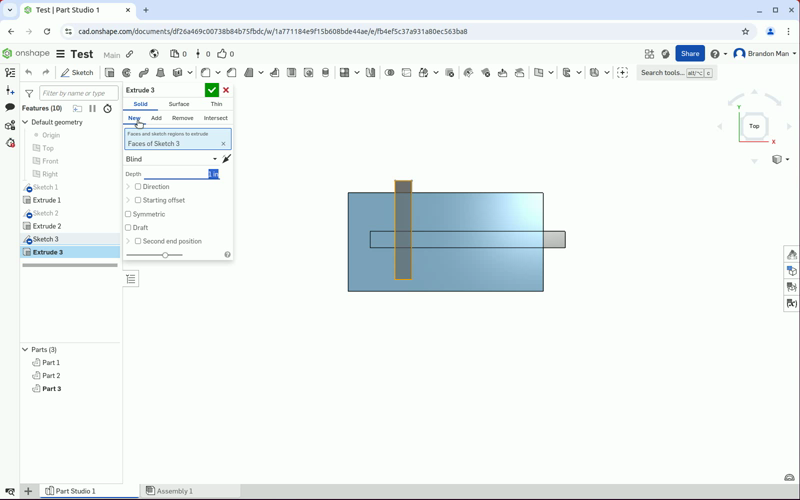
text(1.685)
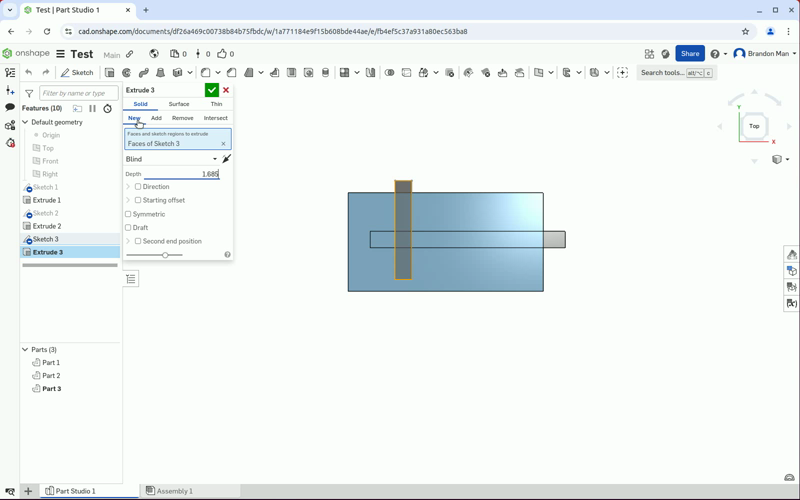
key(enter)
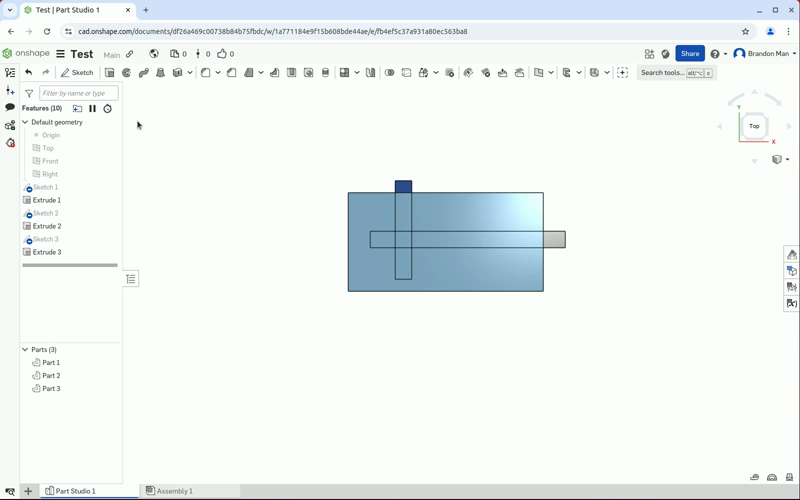
key(shift+h)
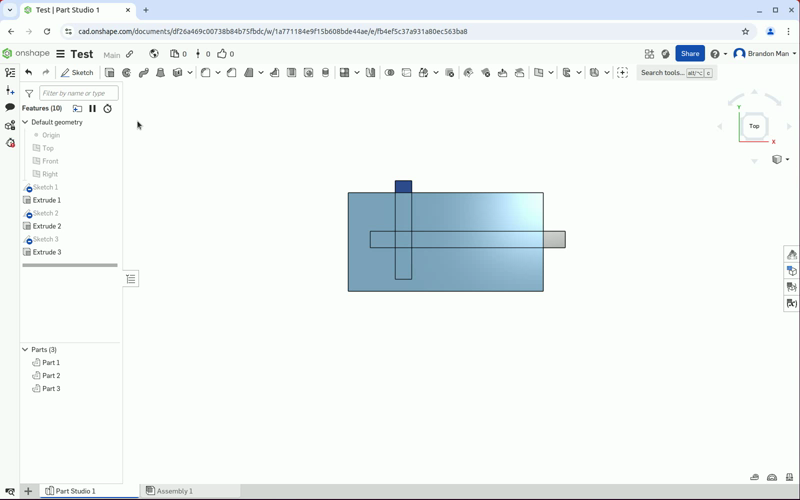
key(shift+h)
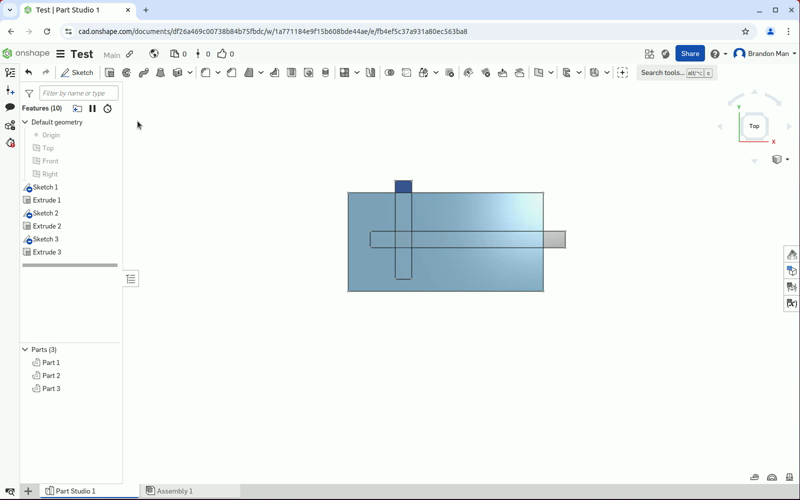
key(shift+7)
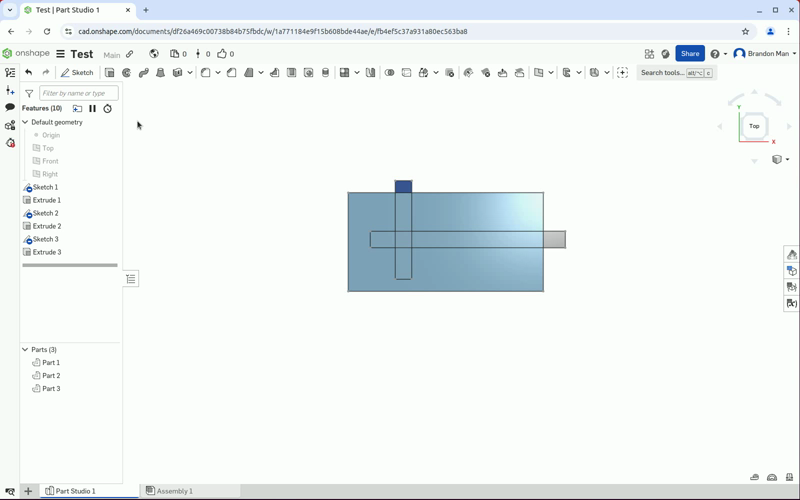
key(up, 3)
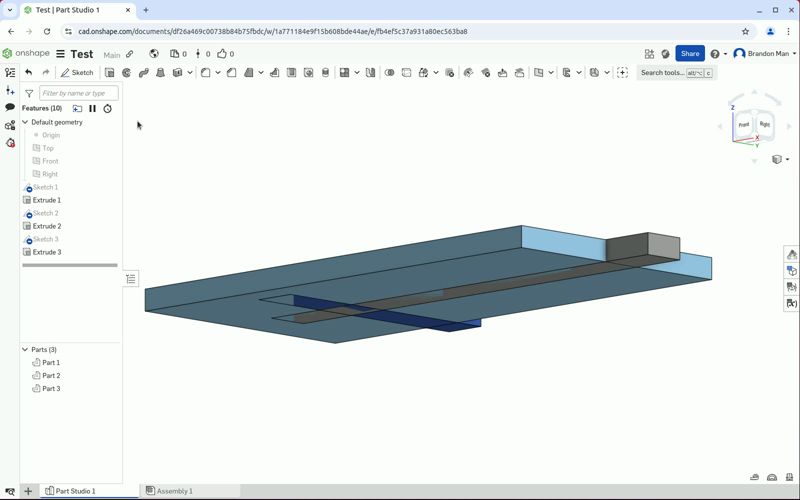
key(left, 3)
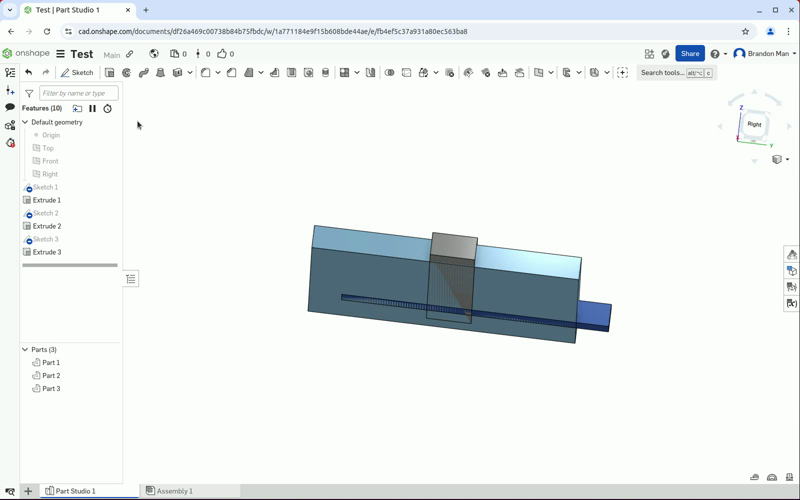
key(right, 3)
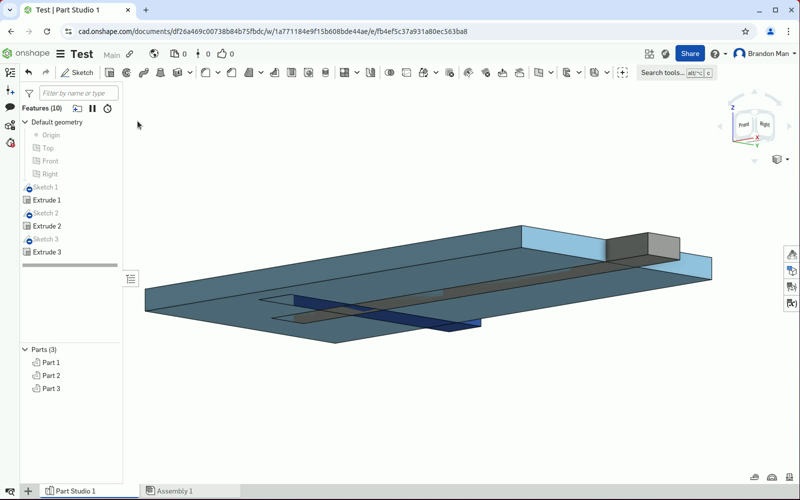
key(down, 3)
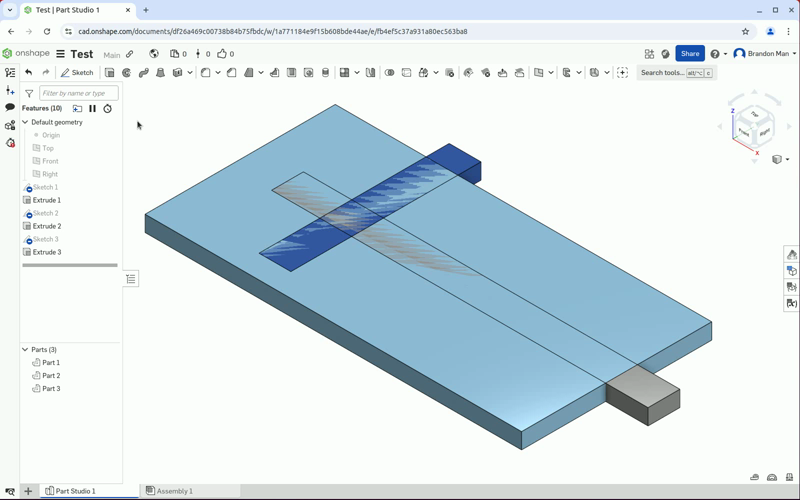
mouse_move(73, 189)
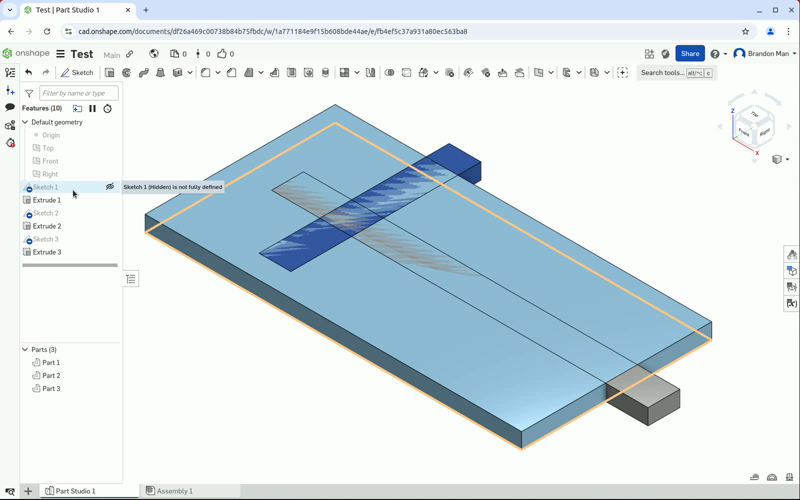
click(73, 189)